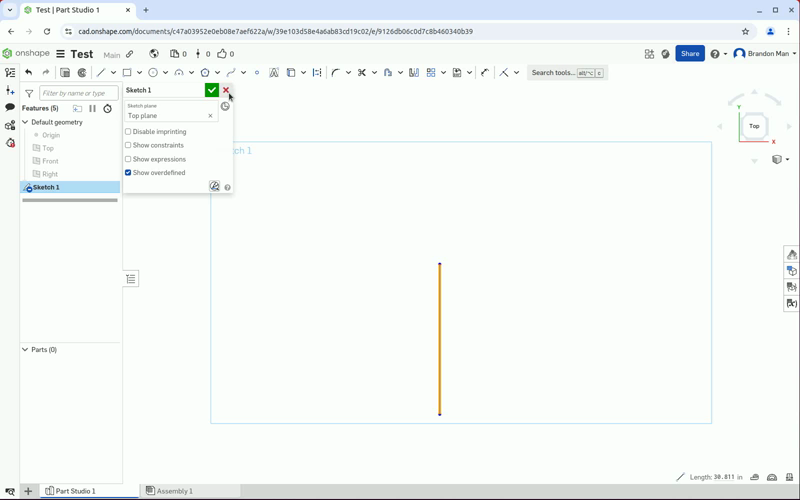
key(shift+h)
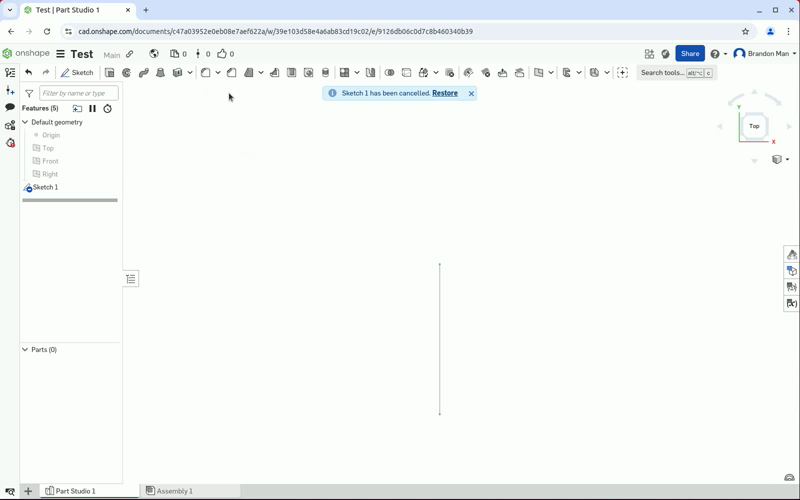
key(shift+s)
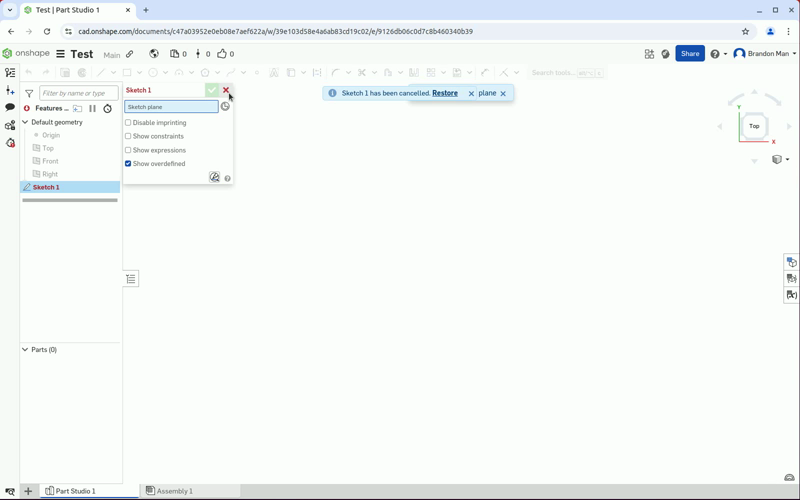
mouse_move(73, 150)
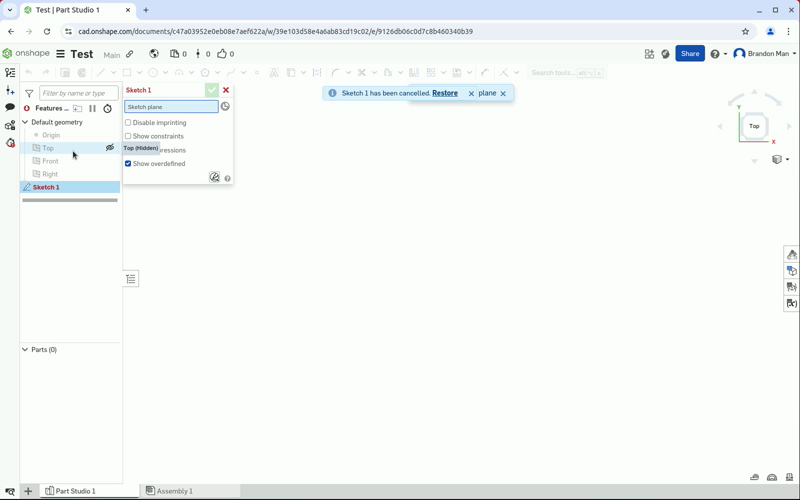
click(73, 150)
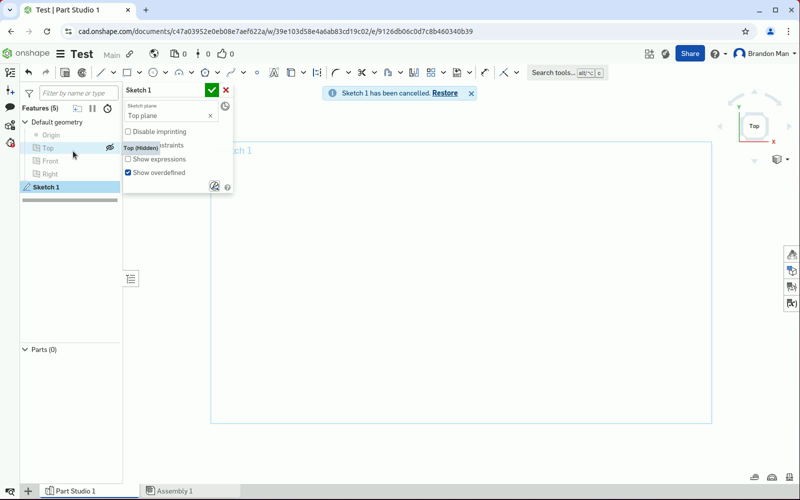
mouse_move(73, 352)
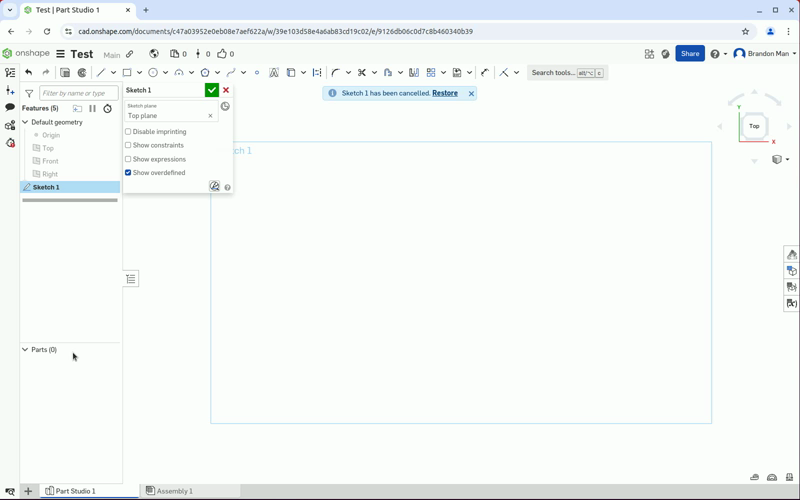
key(y)
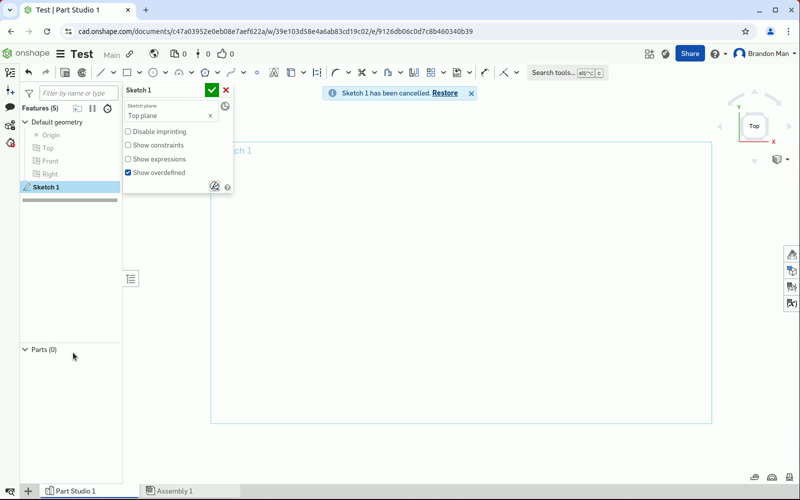
key(l)
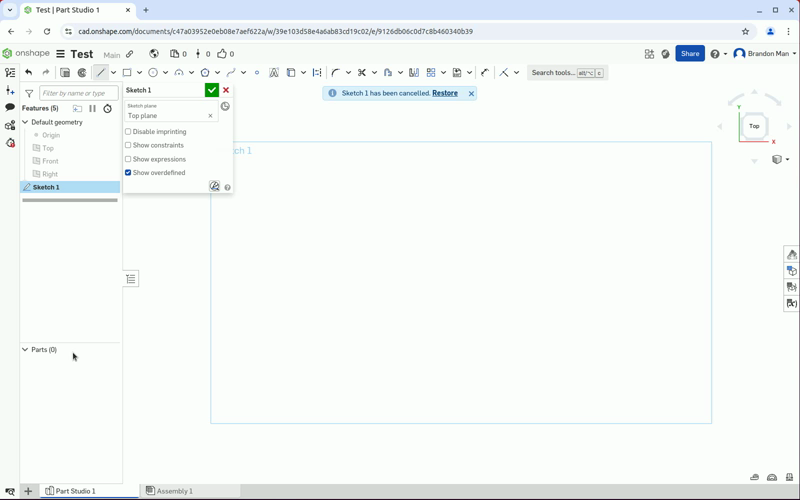
key_down(shift)
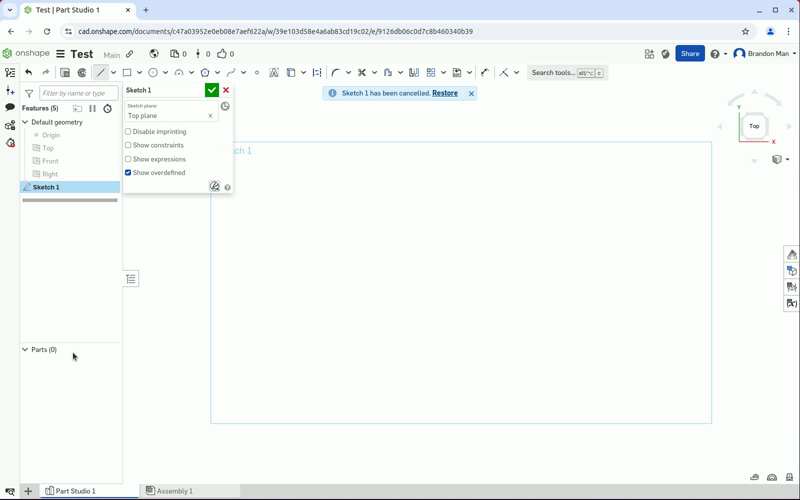
mouse_move(434, 297)
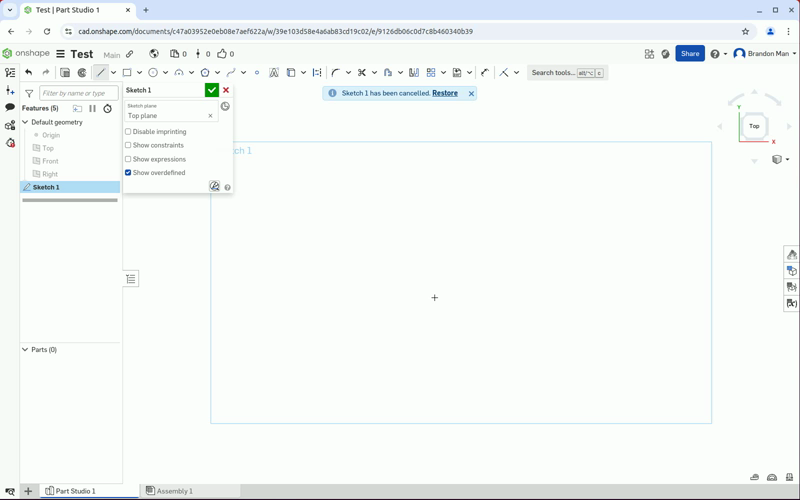
click(434, 297)
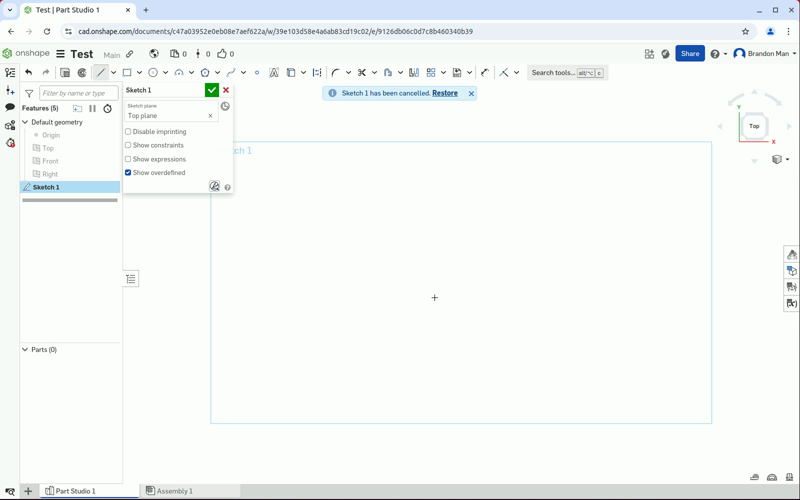
key_up(shift)
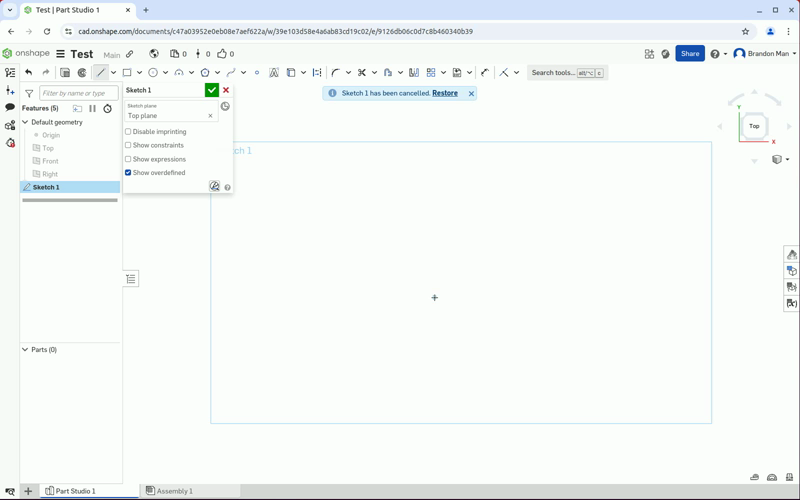
key_down(shift)
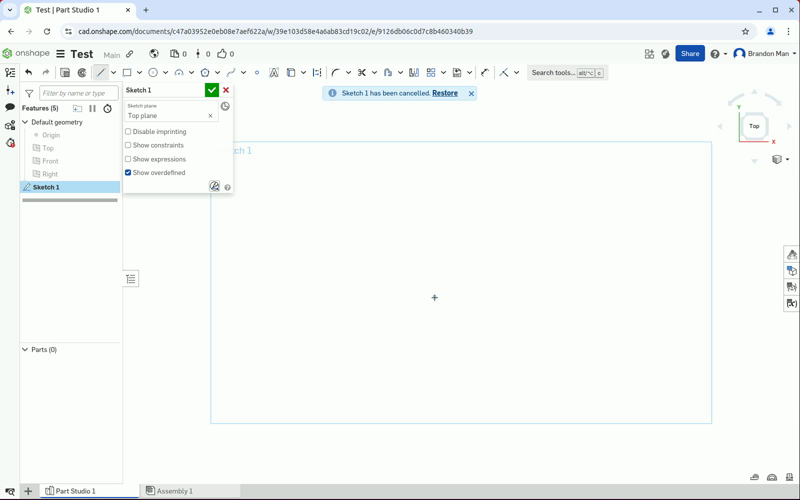
mouse_move(464, 297)
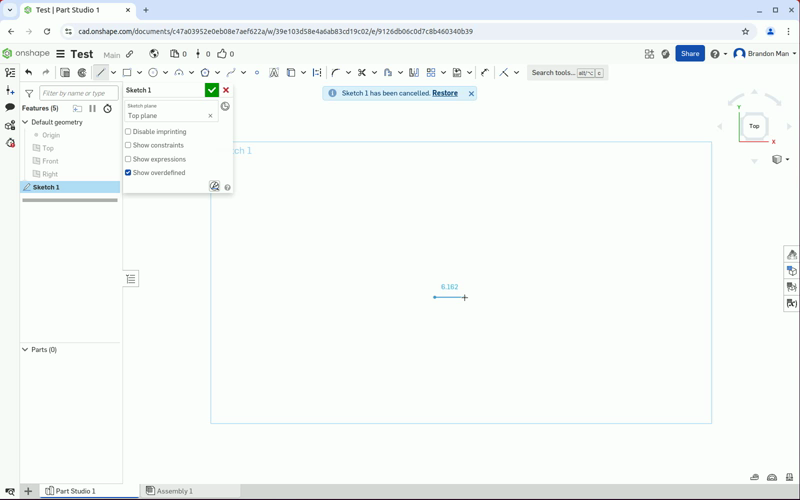
mouse_move(460, 311)
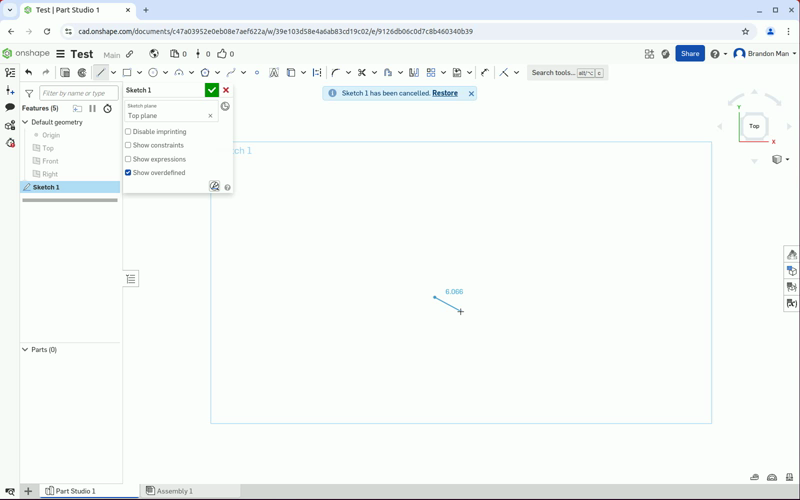
click(460, 311)
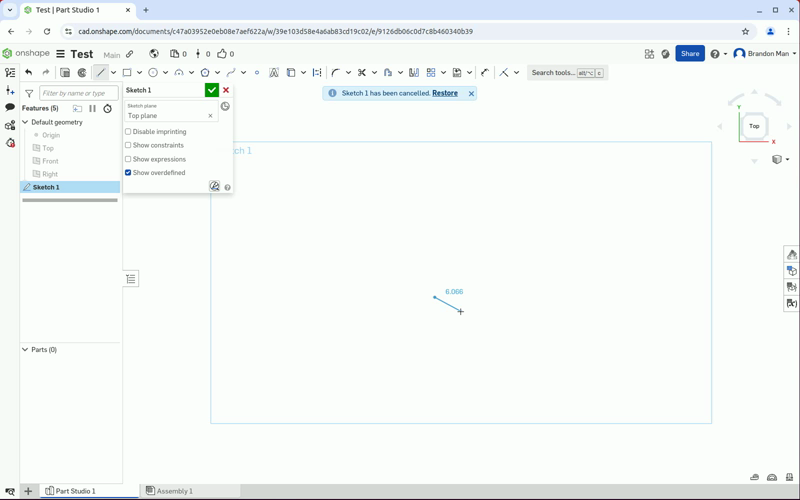
key_up(shift)
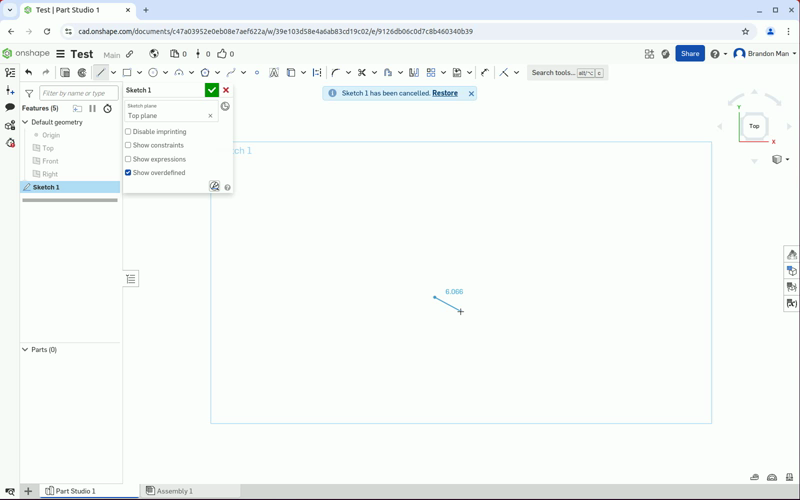
key_down(shift)
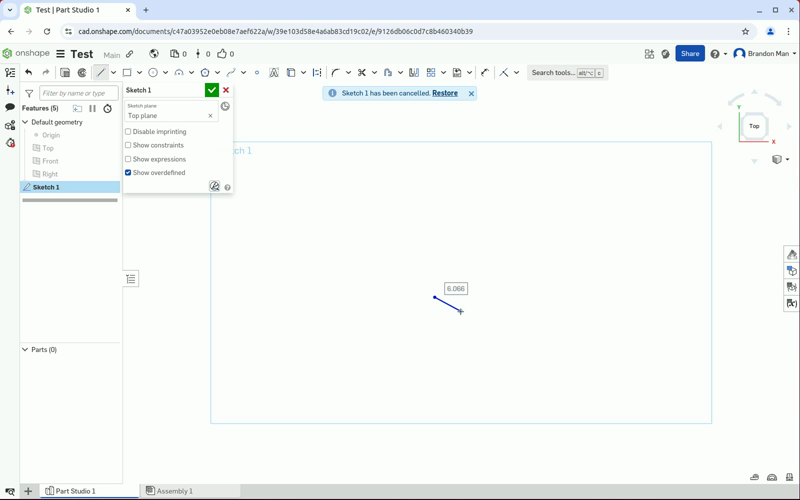
mouse_move(490, 311)
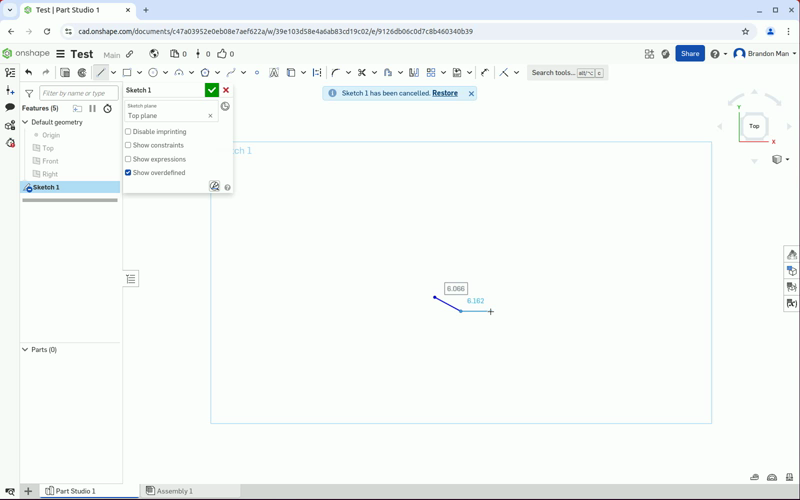
mouse_move(486, 297)
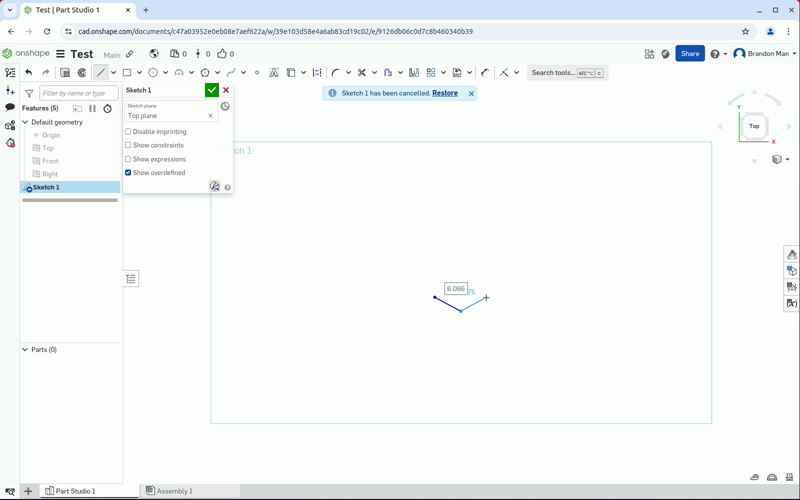
click(486, 297)
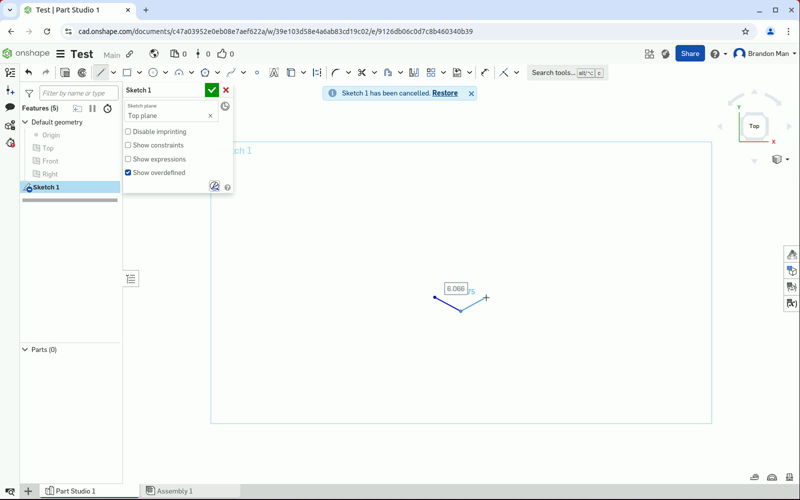
key_up(shift)
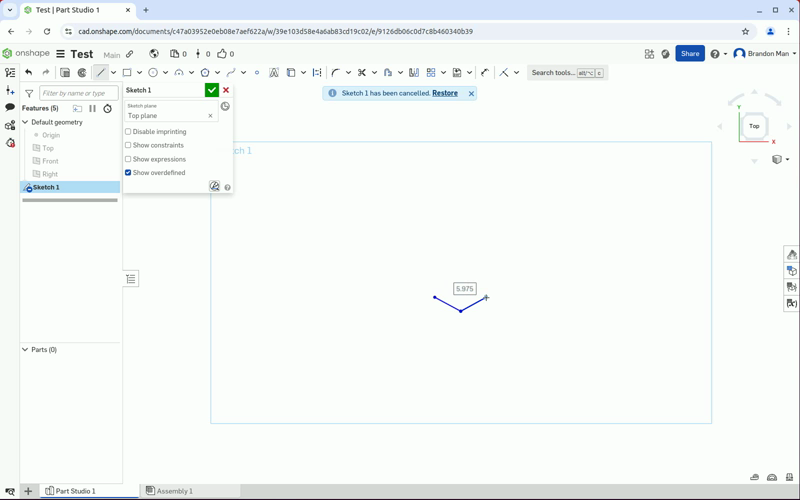
key_down(shift)
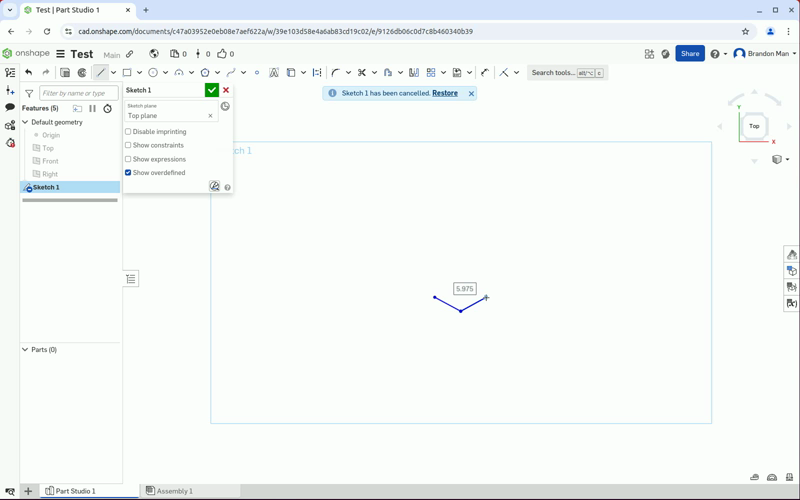
mouse_move(516, 297)
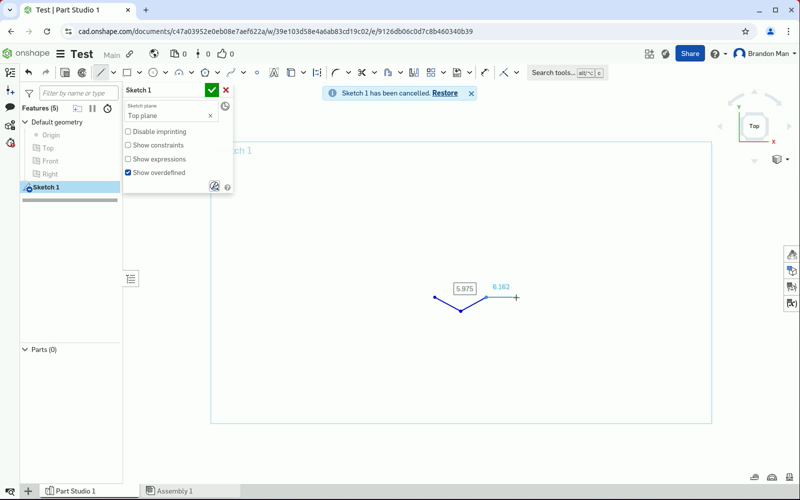
mouse_move(486, 267)
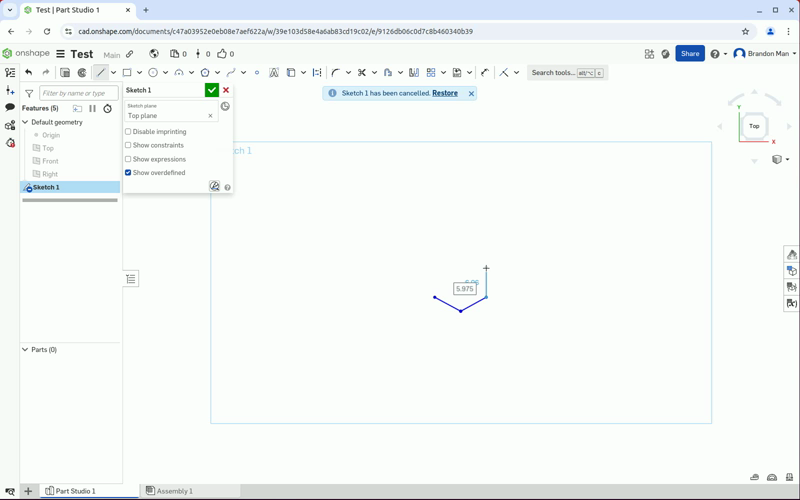
click(486, 267)
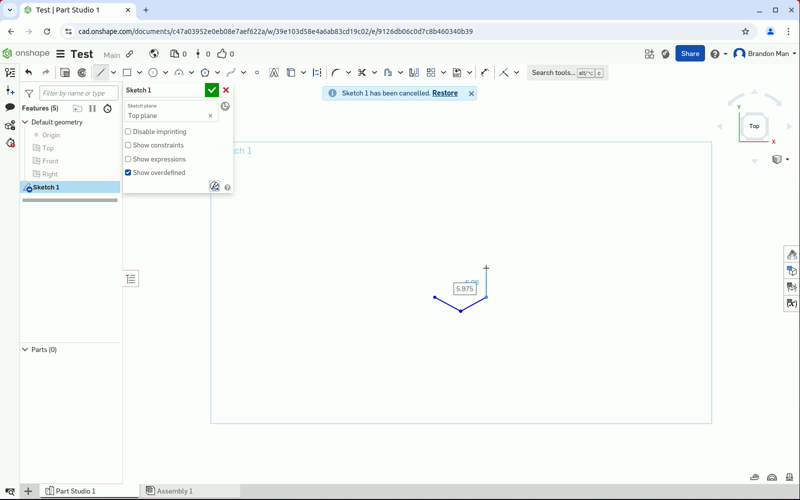
key_up(shift)
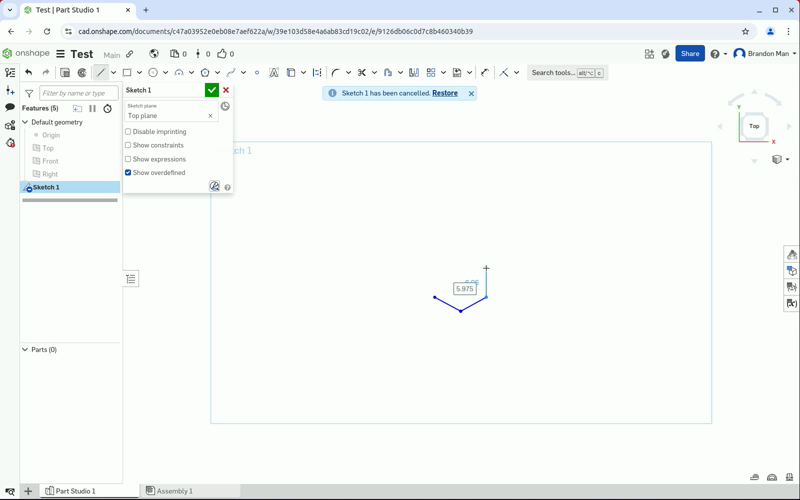
key_down(shift)
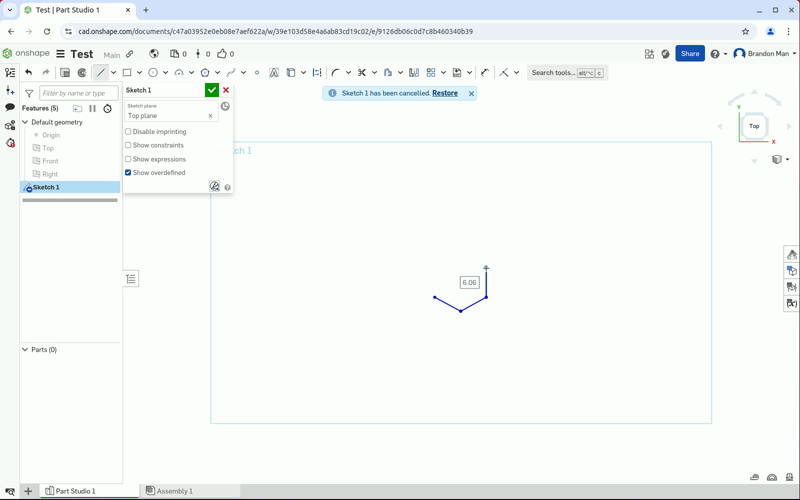
mouse_move(516, 267)
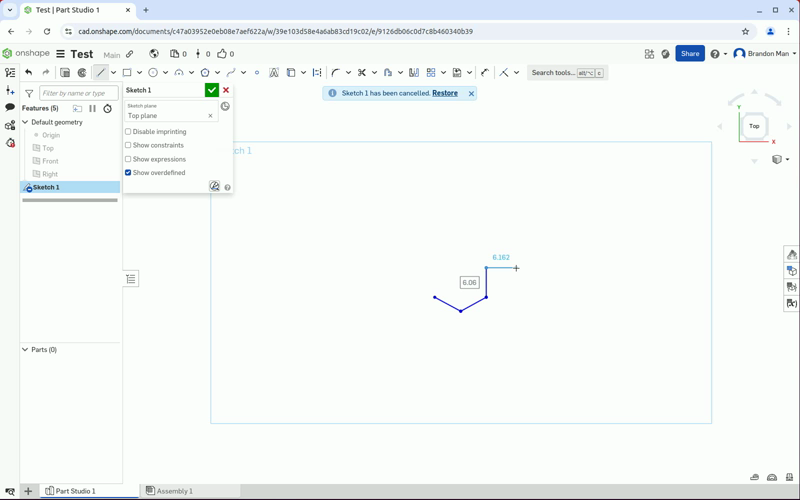
mouse_move(460, 252)
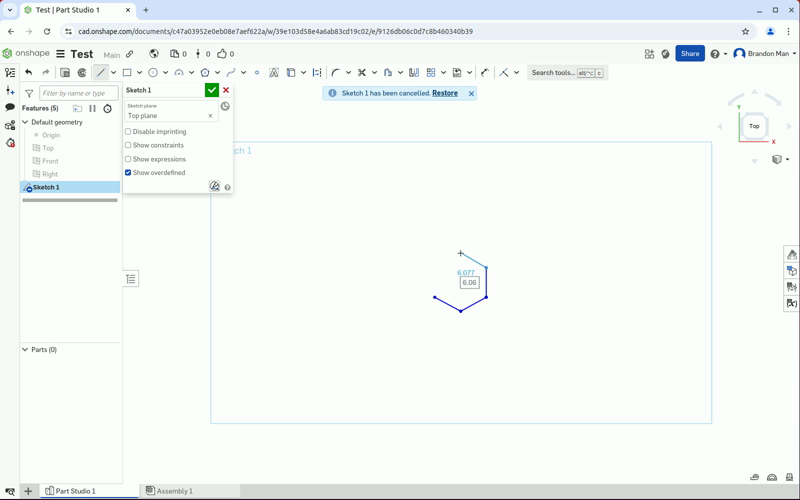
click(460, 252)
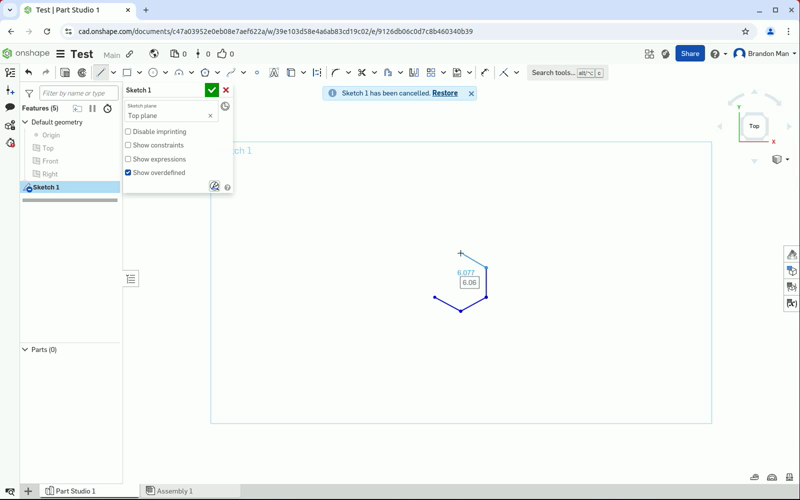
key_up(shift)
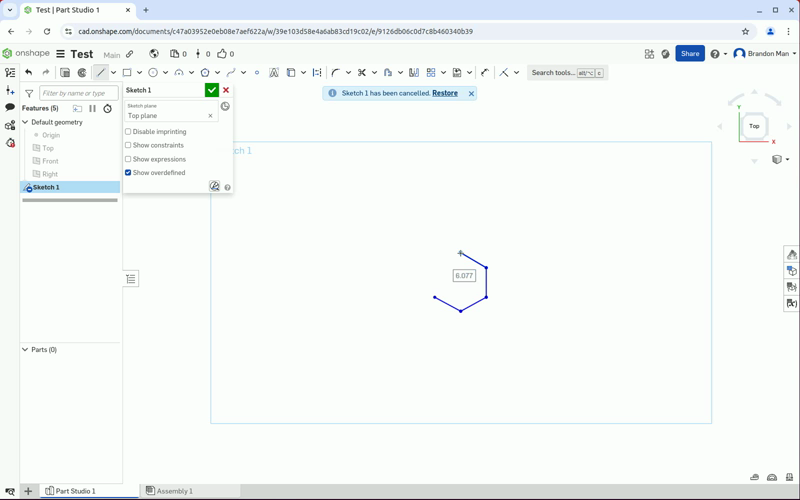
key_down(shift)
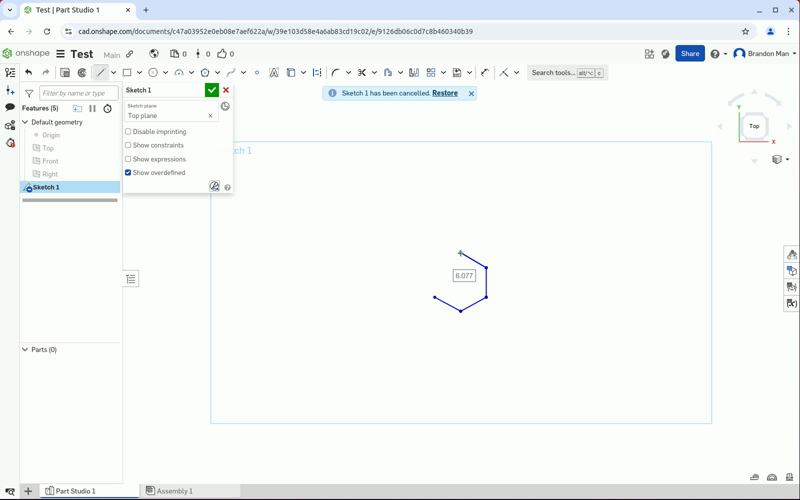
mouse_move(490, 252)
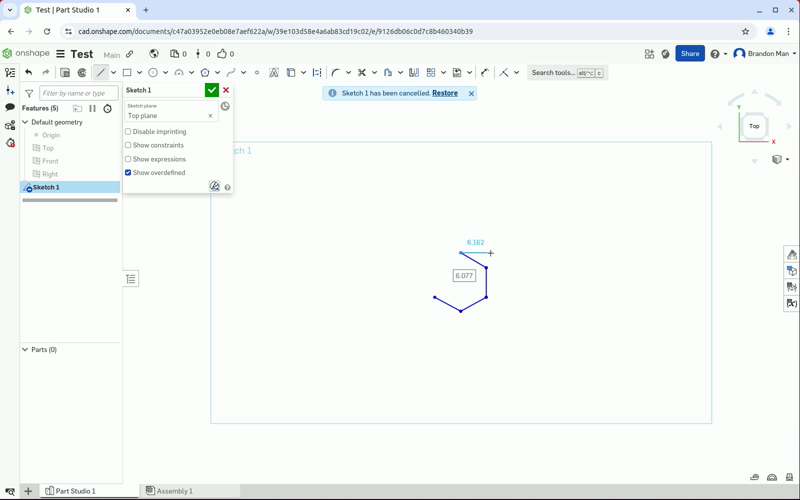
mouse_move(434, 267)
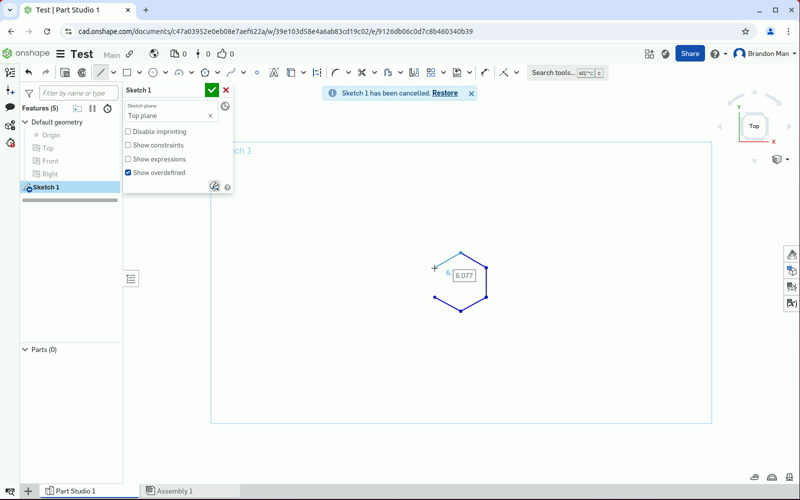
click(434, 267)
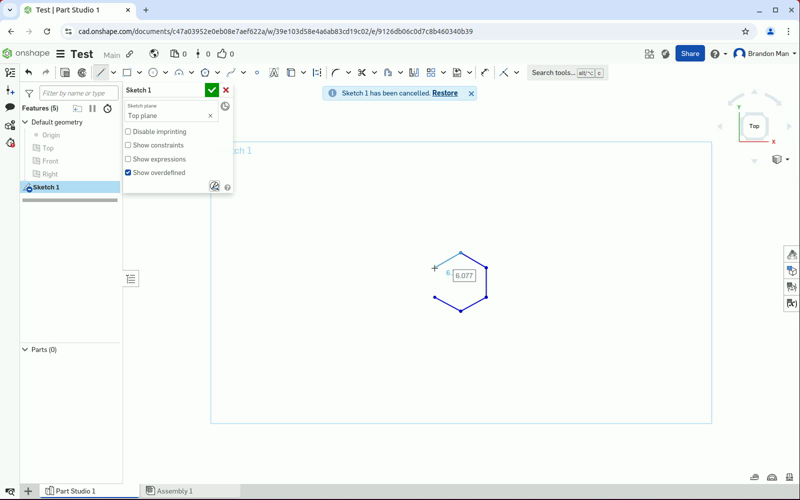
key_up(shift)
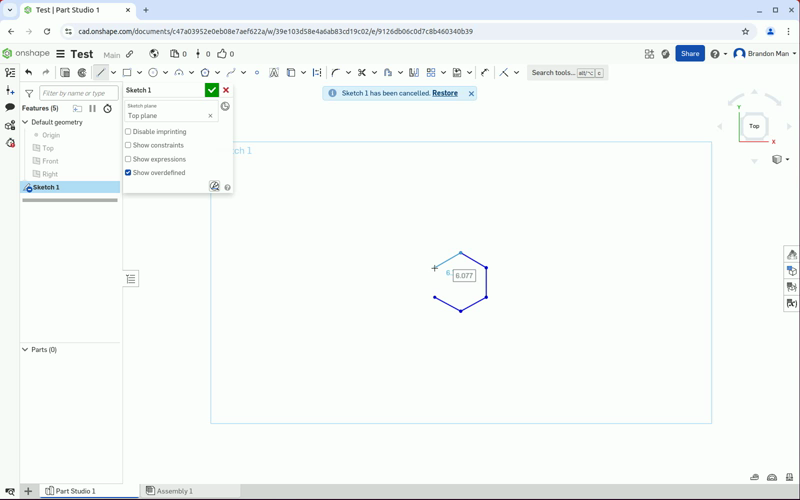
mouse_move(464, 267)
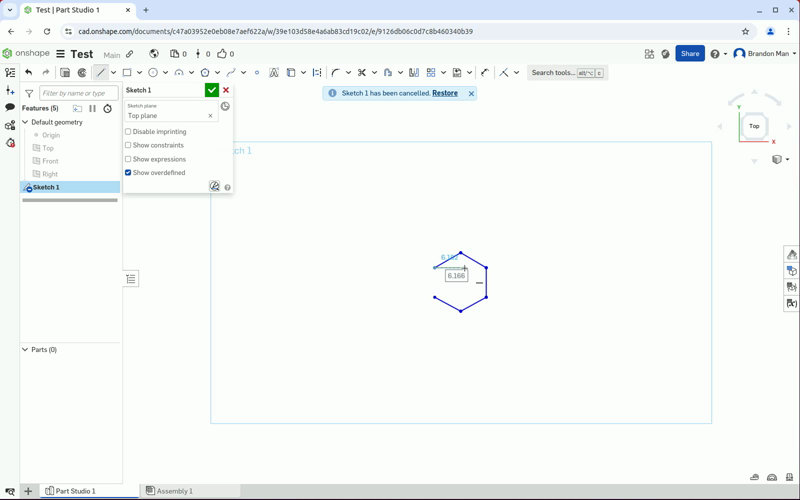
key_down(shift)
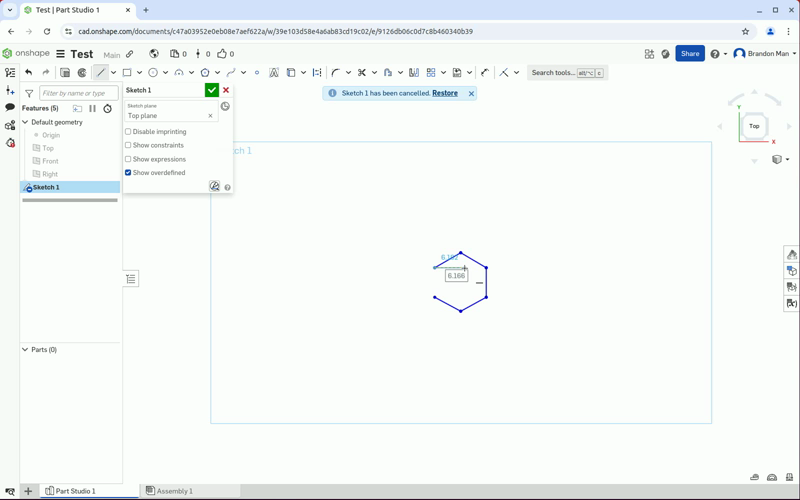
mouse_move(434, 297)
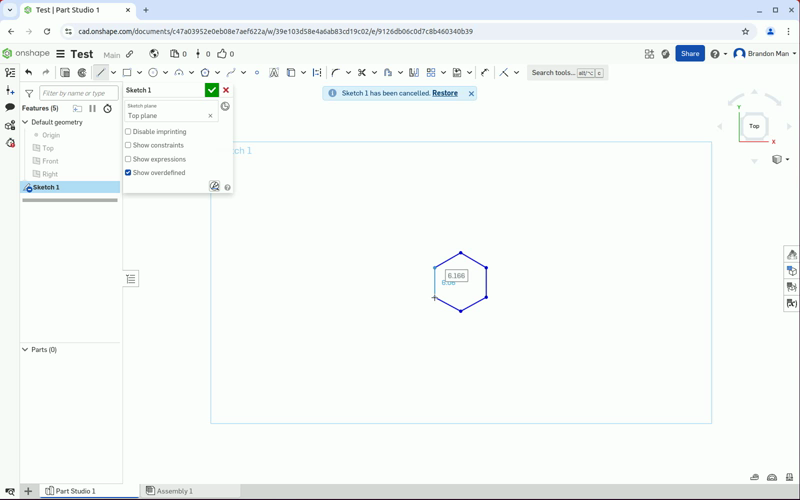
key_up(shift)
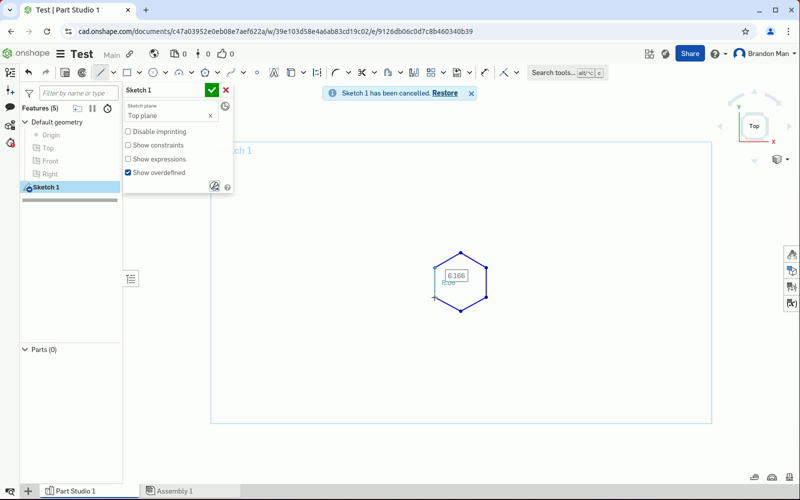
click(434, 297)
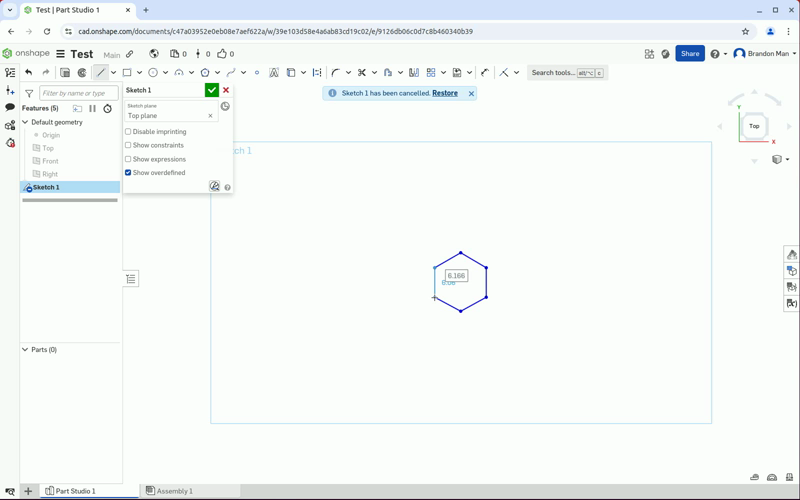
key(esc)
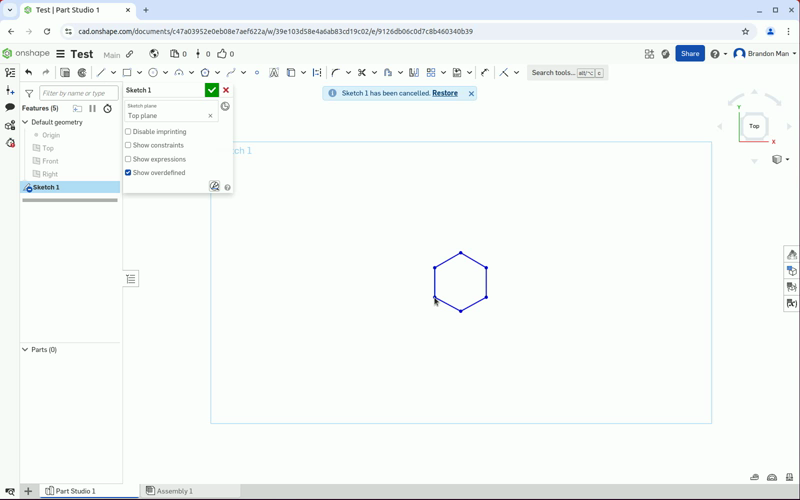
mouse_move(459, 294)
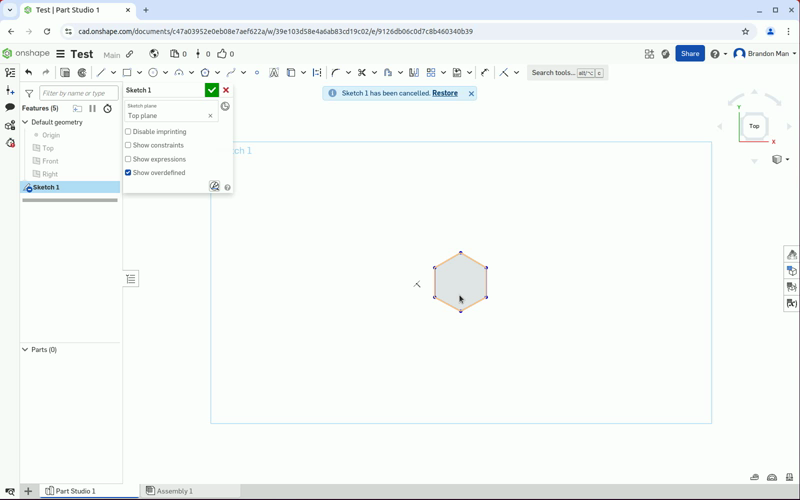
click(459, 294)
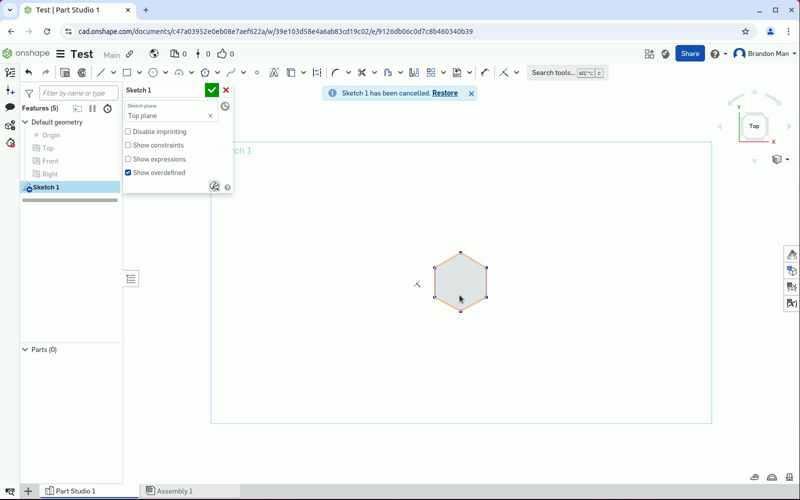
mouse_move(73, 352)
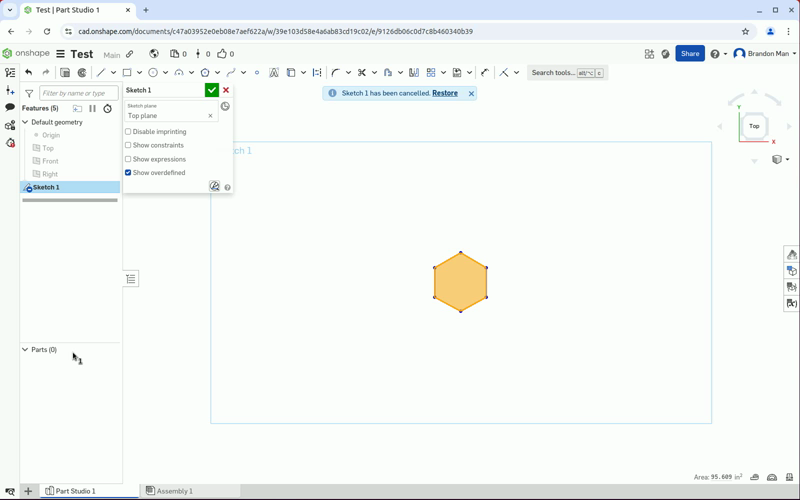
key(shift+y)
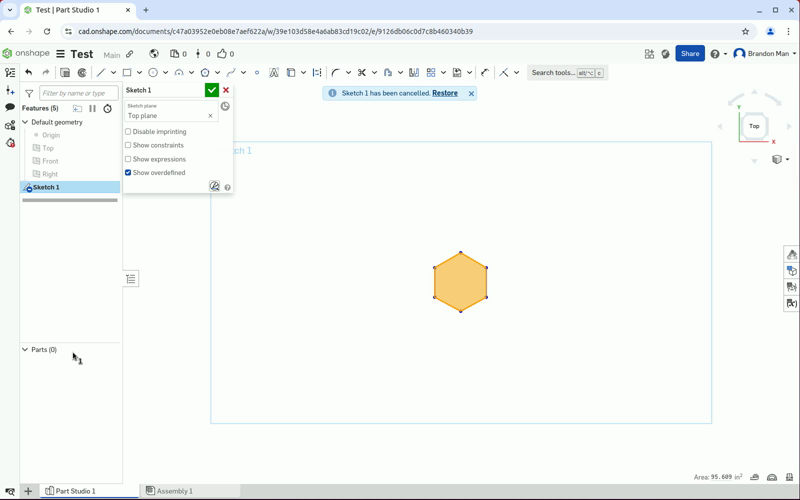
key(shift+e)
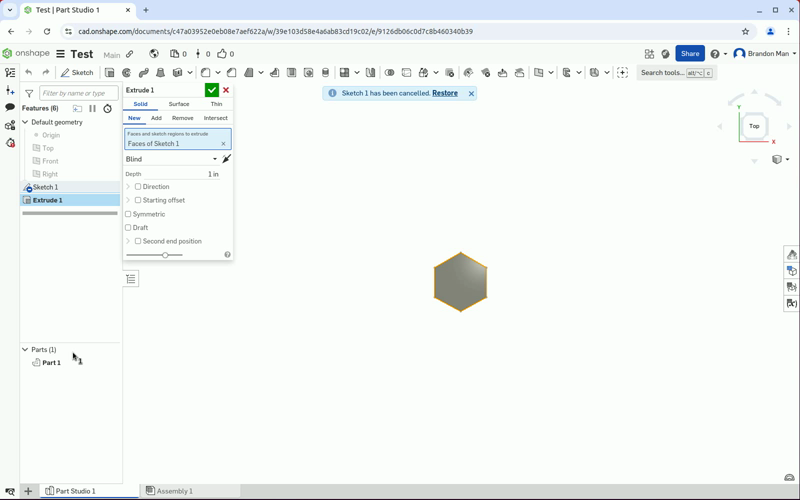
mouse_move(143, 106)
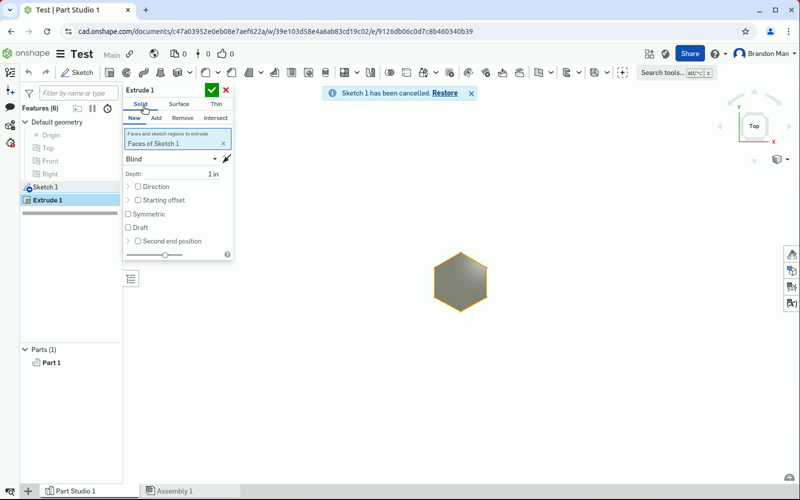
click(143, 106)
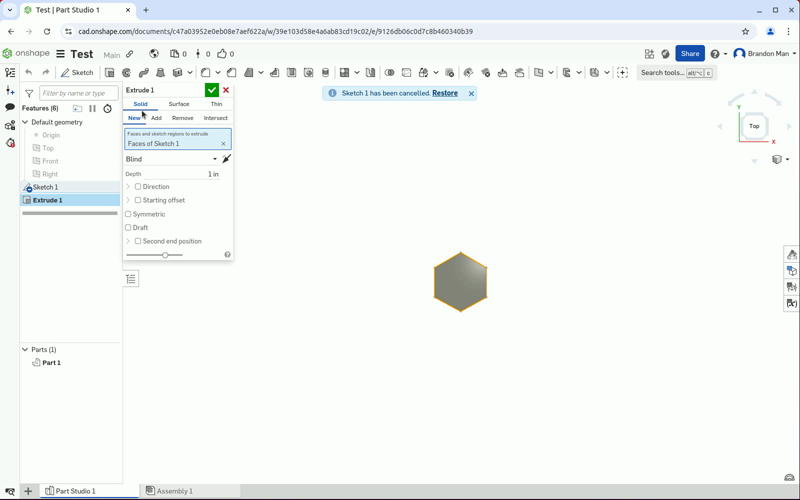
mouse_move(137, 120)
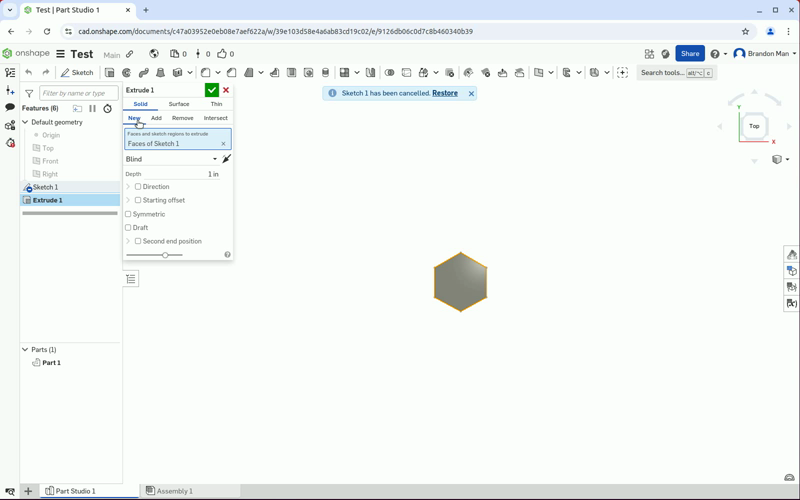
click(137, 120)
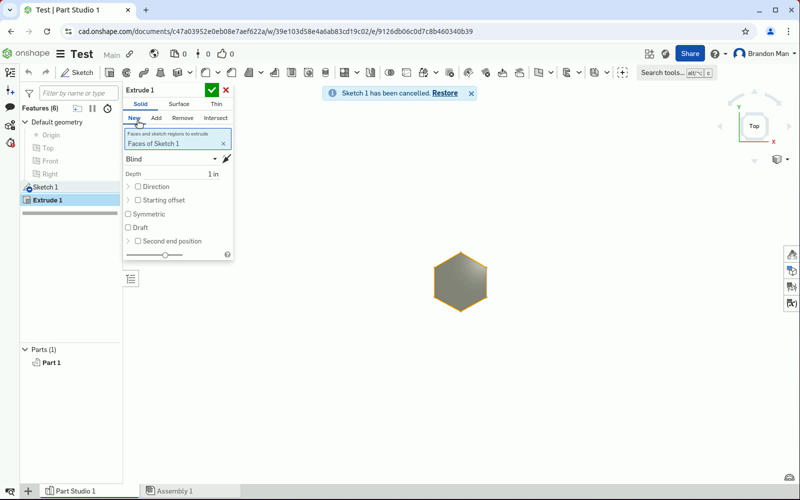
key(tab, 4)
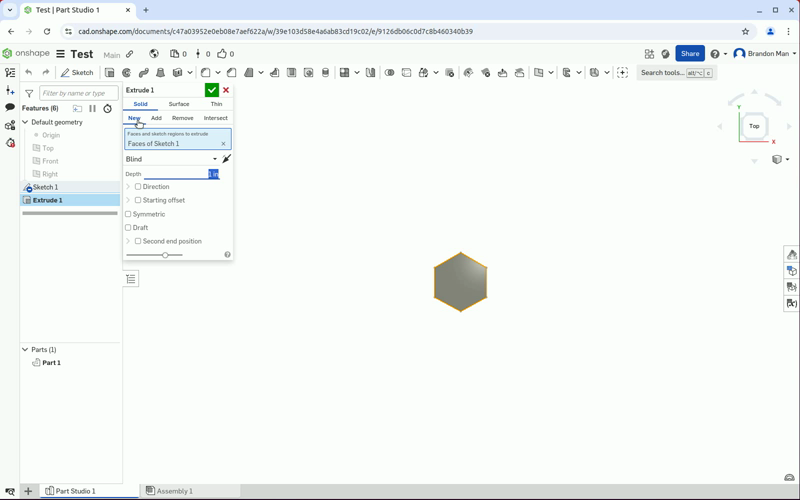
text(23.108)
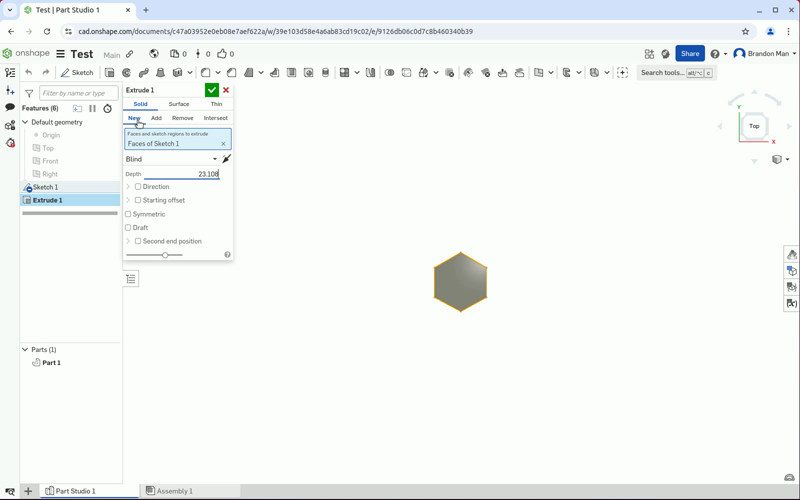
key(enter)
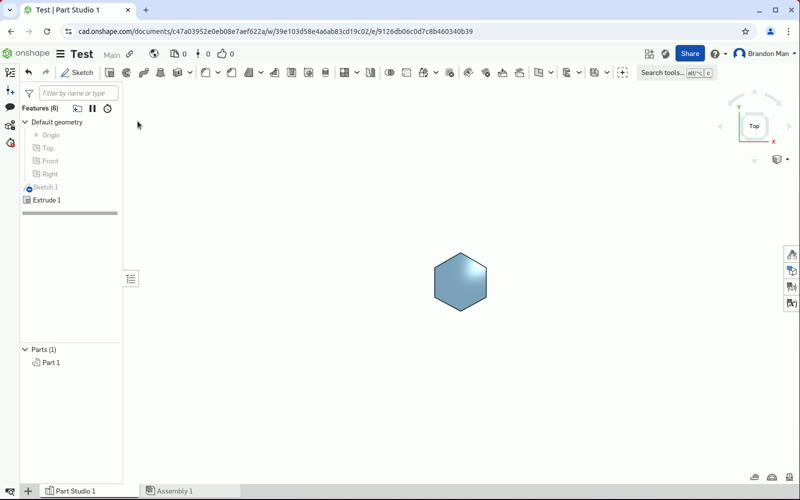
key(shift+h)
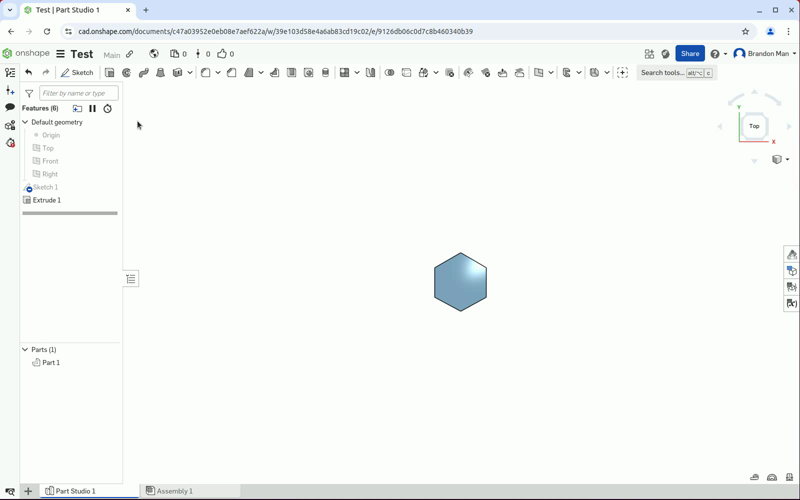
key(shift+h)
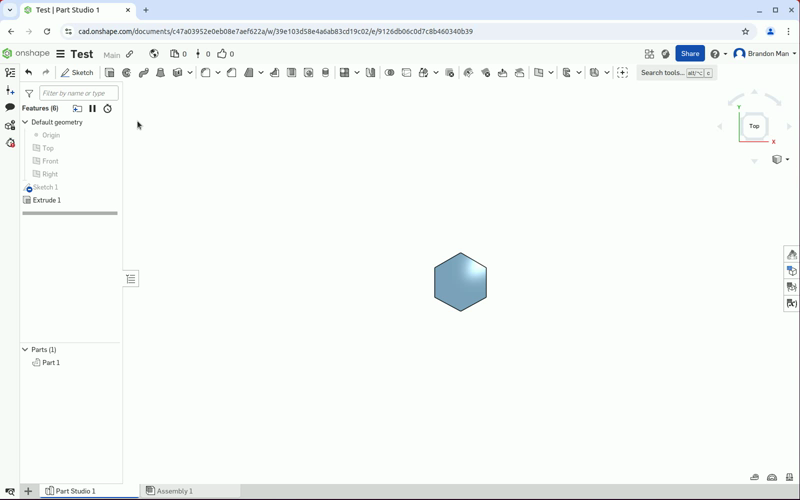
mouse_move(73, 189)
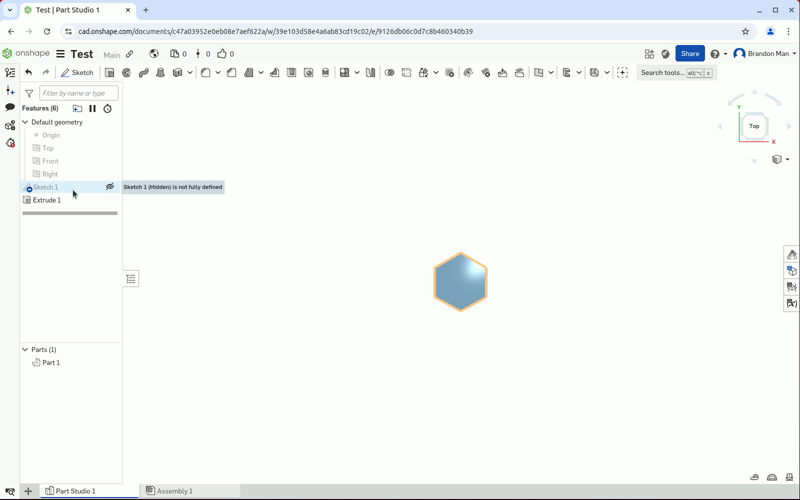
click(73, 189)
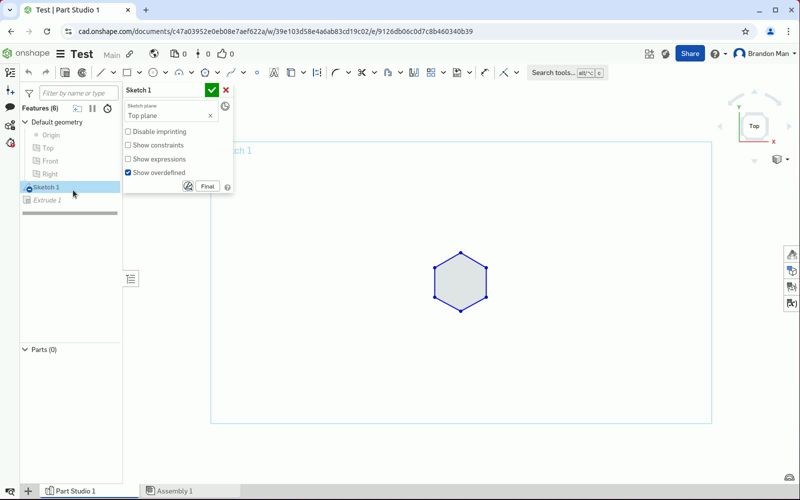
mouse_move(229, 92)
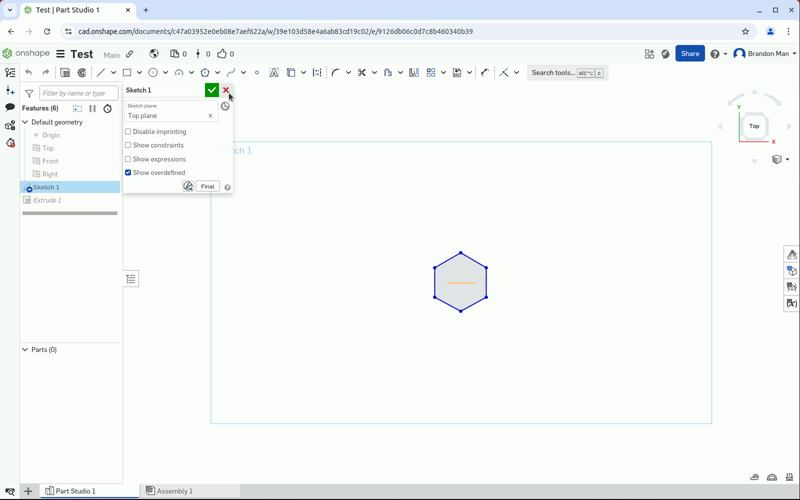
click(229, 92)
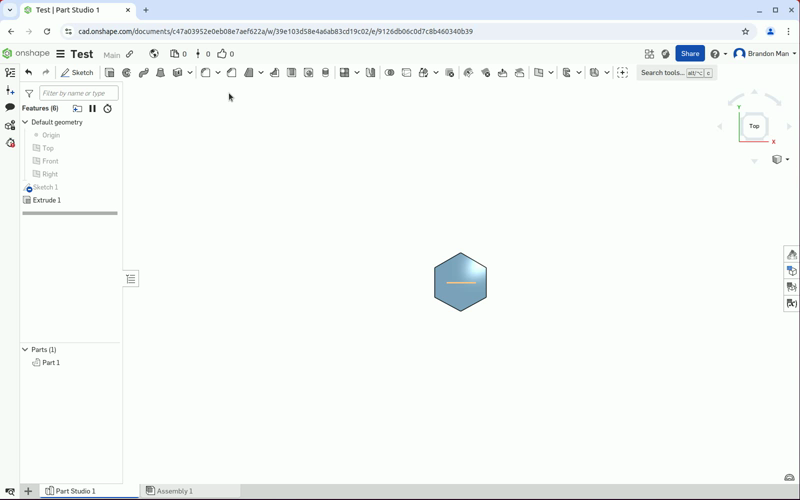
mouse_move(541, 75)
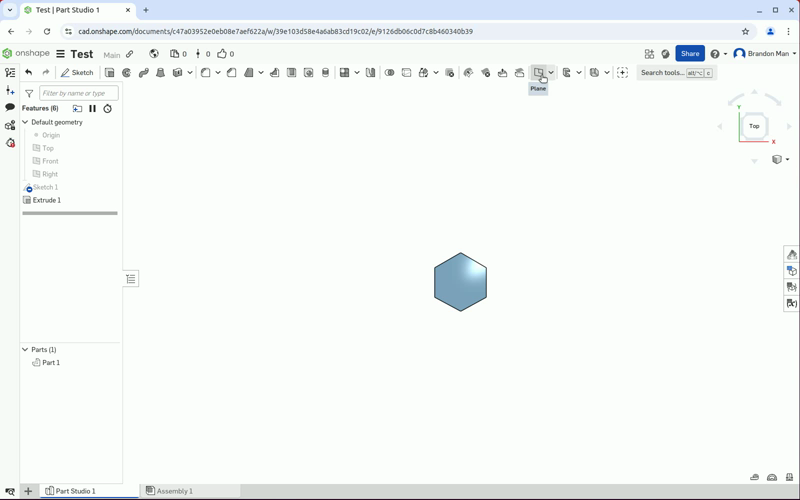
click(541, 75)
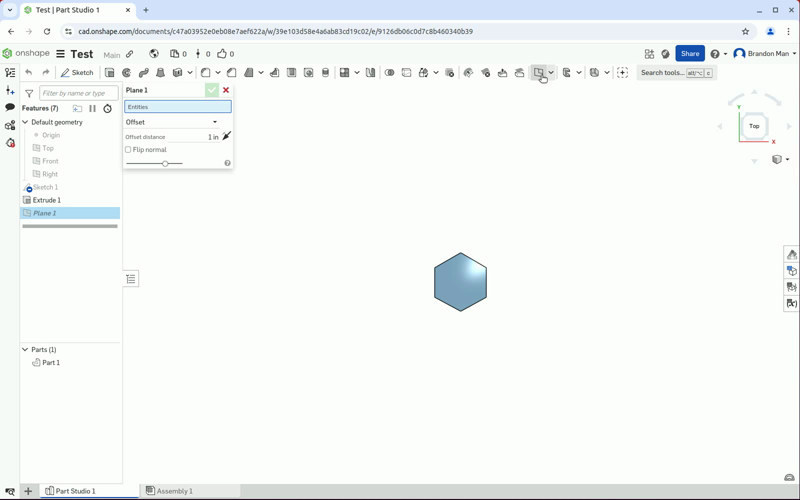
mouse_move(73, 150)
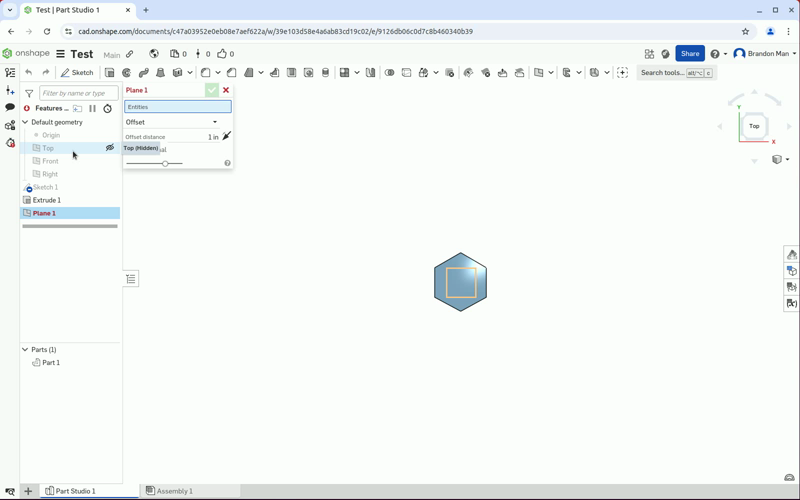
click(73, 150)
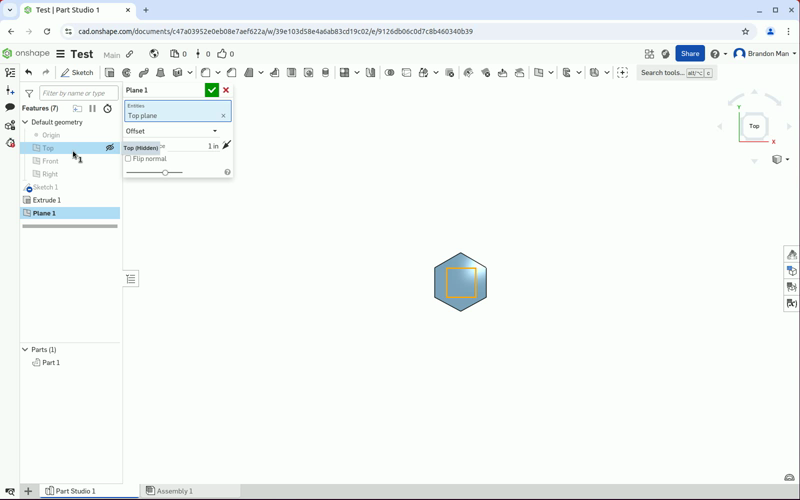
key(tab, 2)
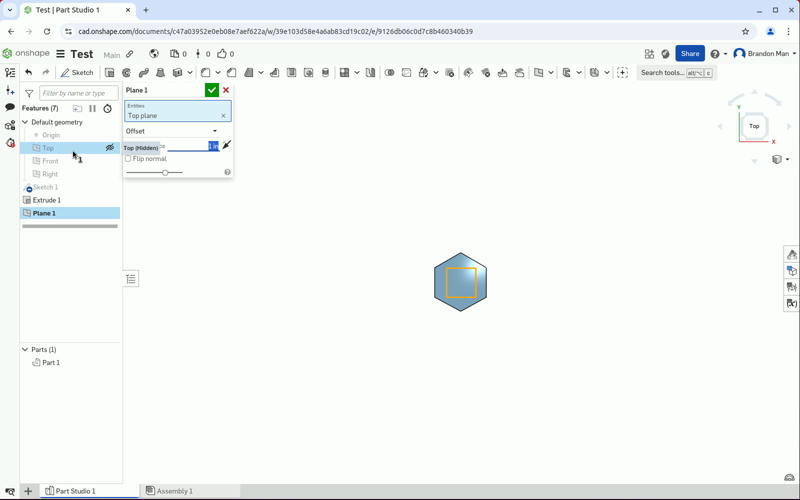
text(23.108)
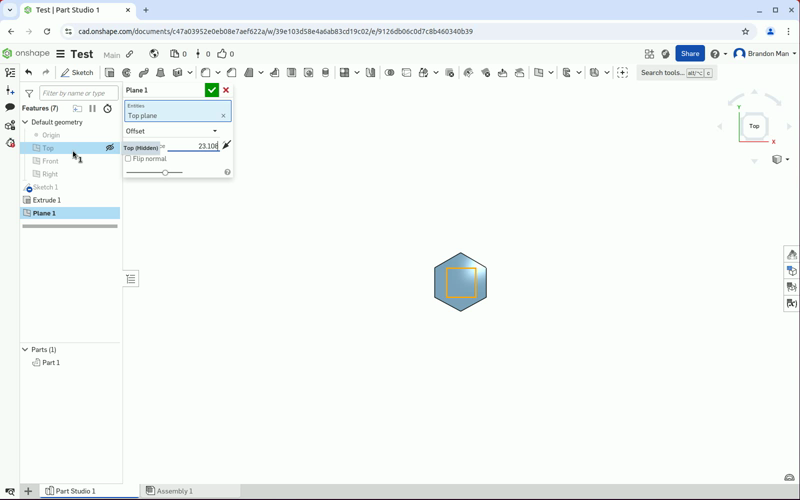
key(enter, 2)
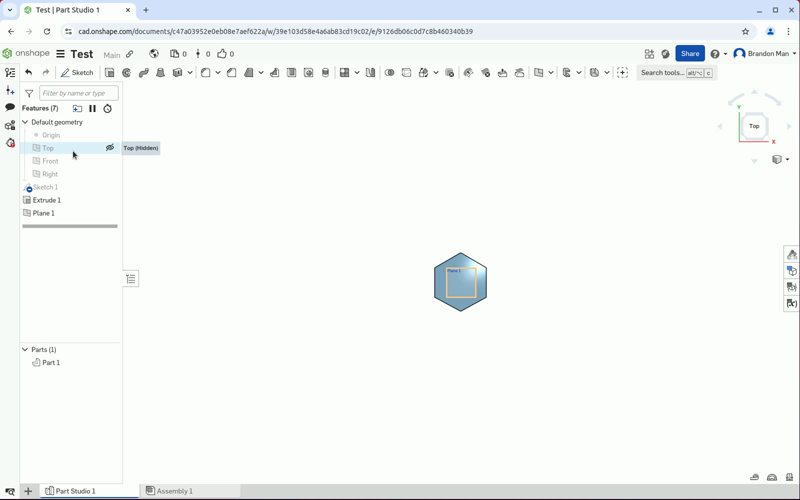
key(shift+s)
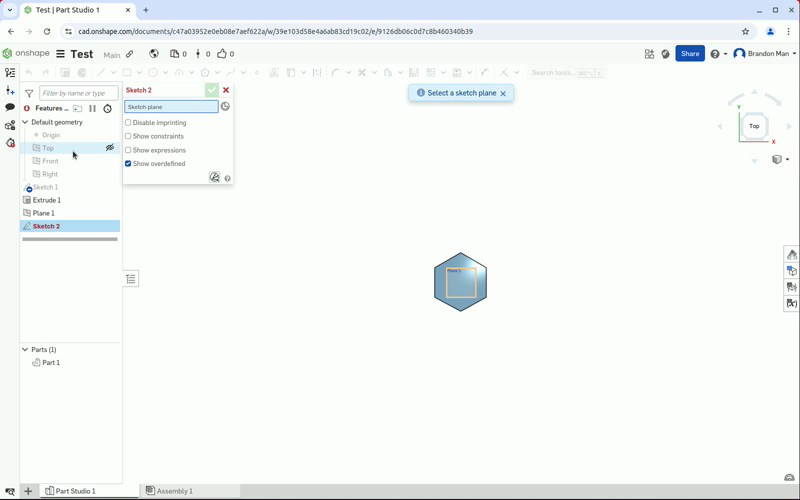
mouse_move(73, 215)
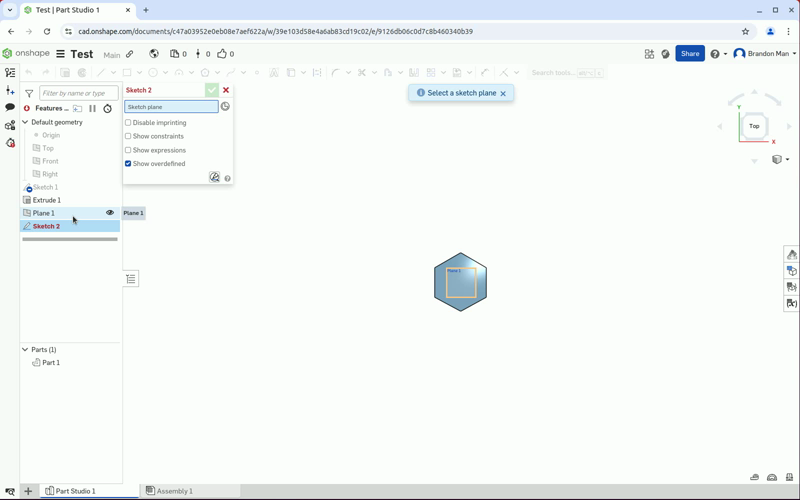
click(73, 215)
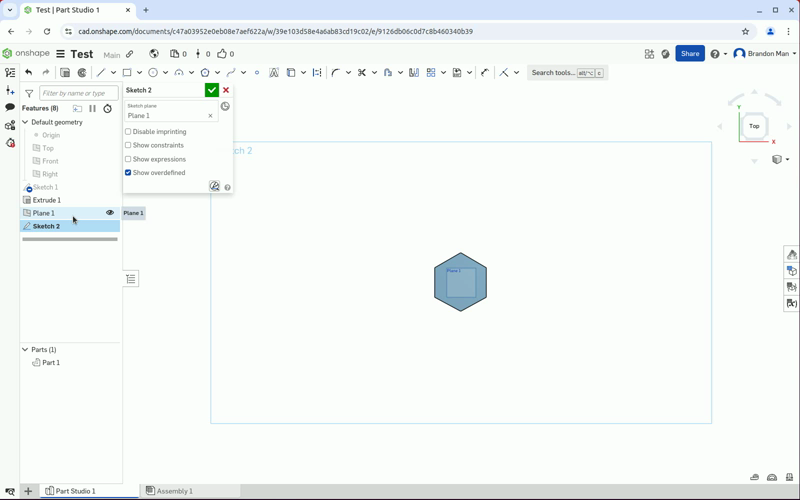
mouse_move(73, 352)
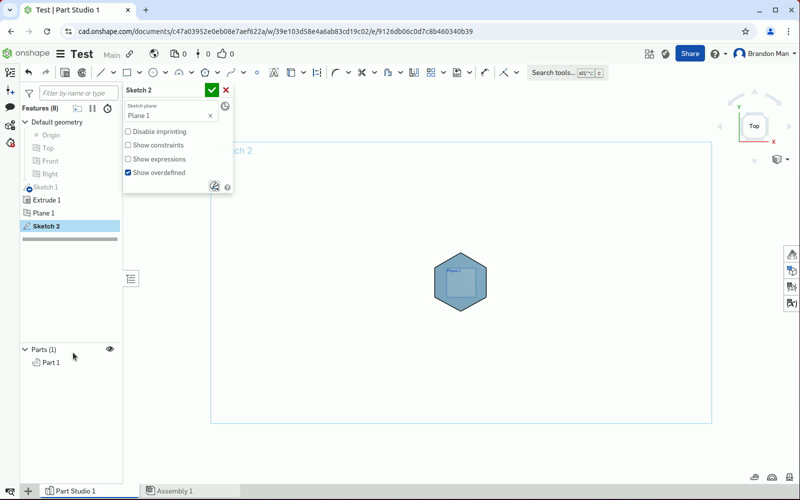
key(y)
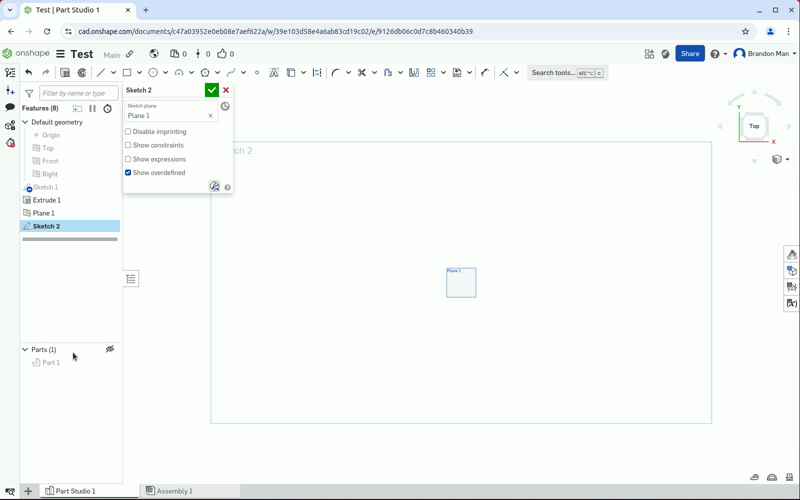
key(c)
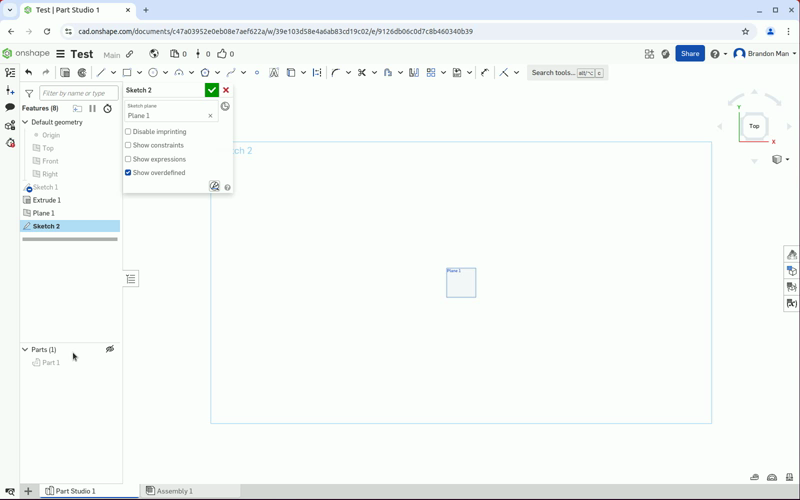
key_down(shift)
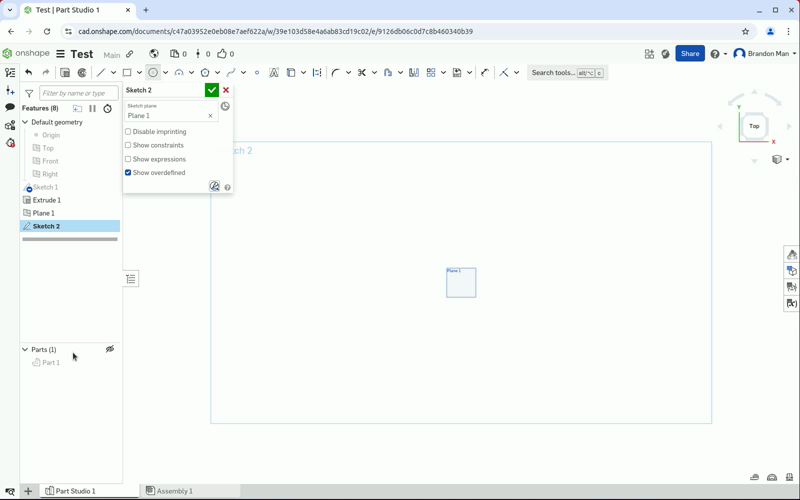
mouse_move(461, 282)
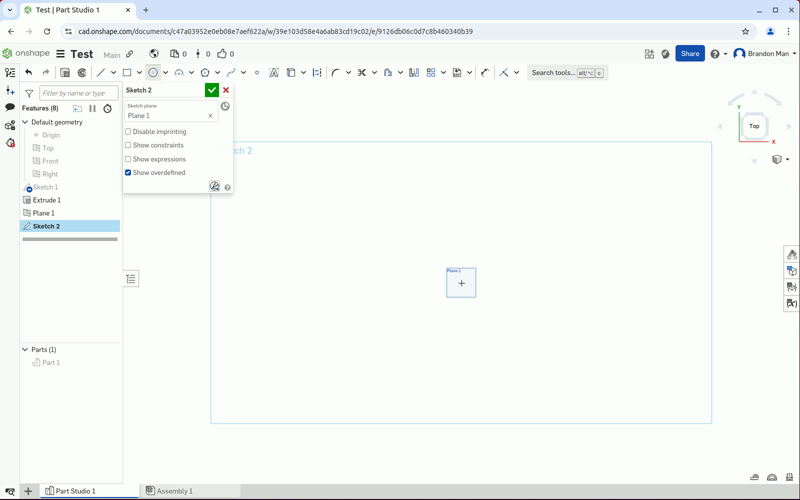
click(461, 282)
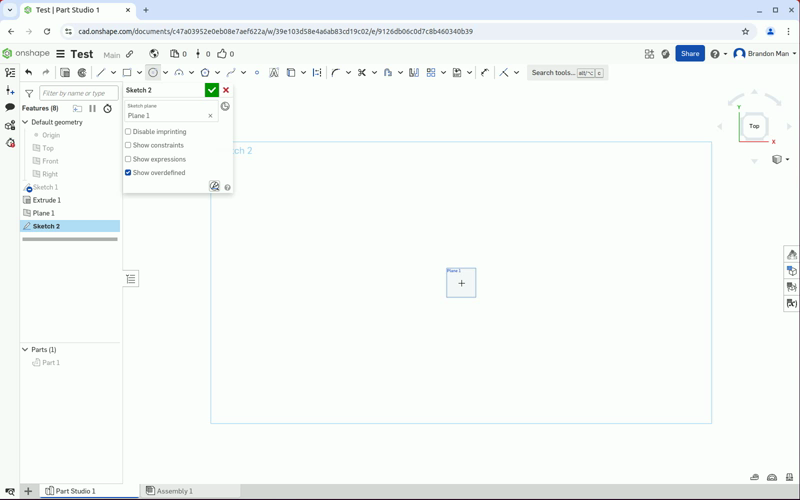
key_up(shift)
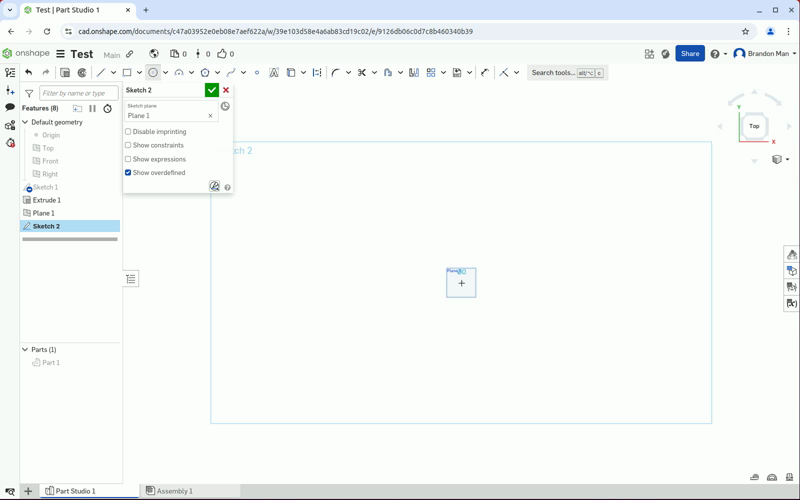
mouse_move(479, 282)
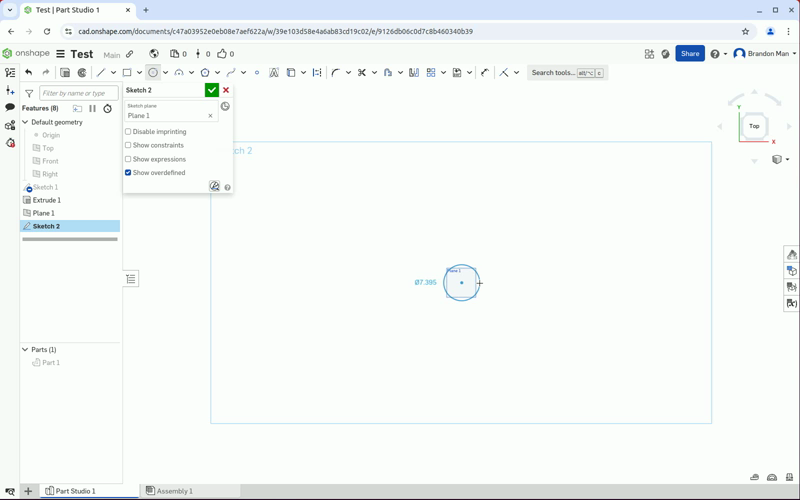
click(479, 282)
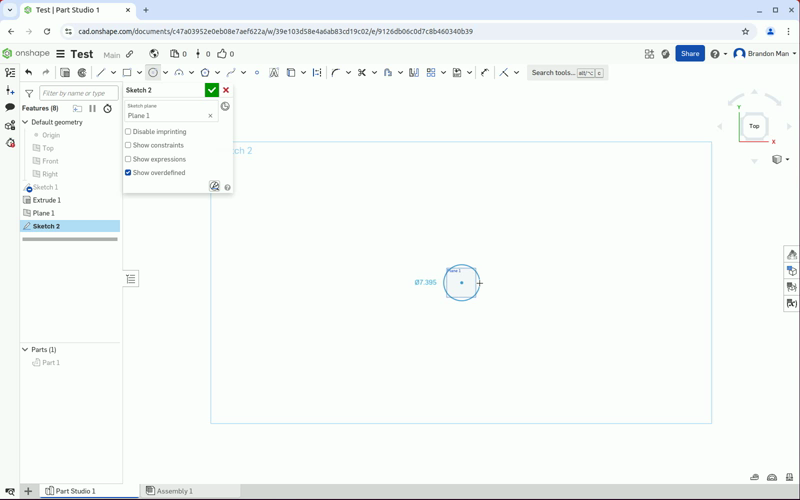
key(esc)
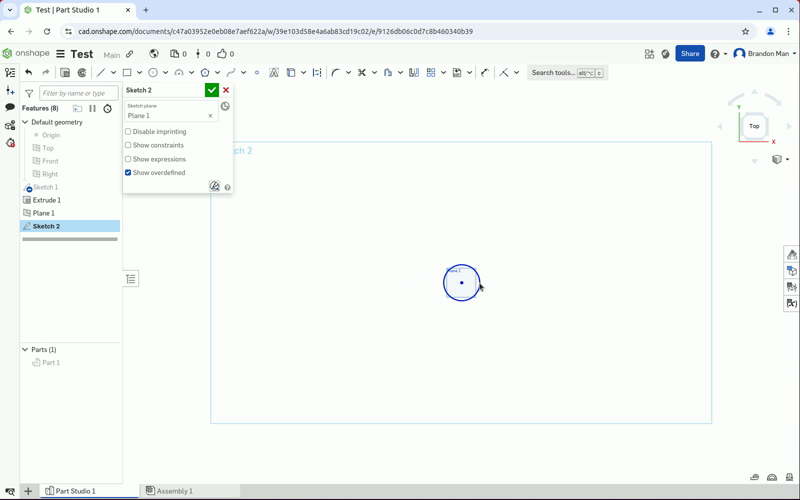
mouse_move(463, 292)
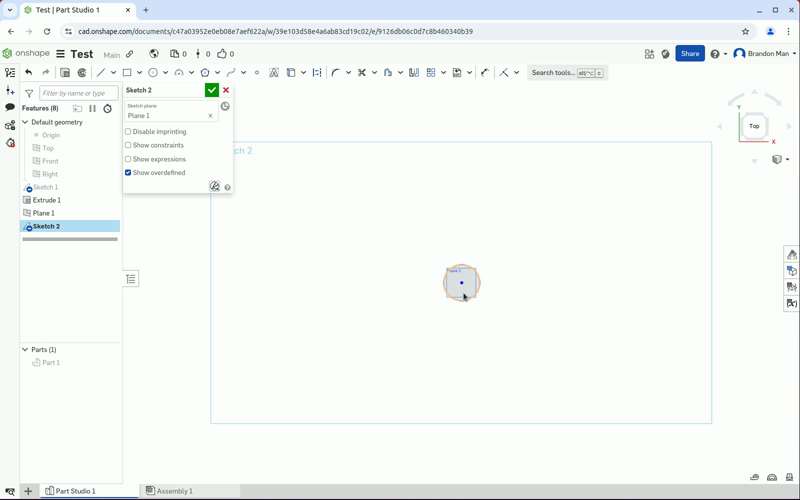
scroll(6)
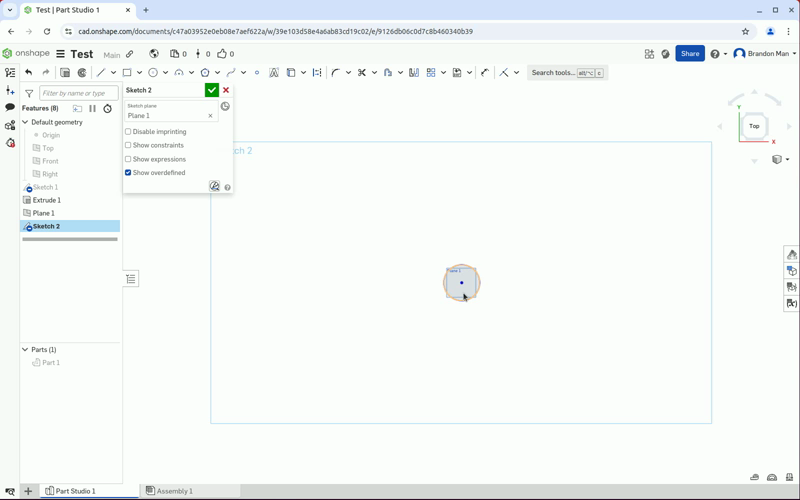
scroll(6)
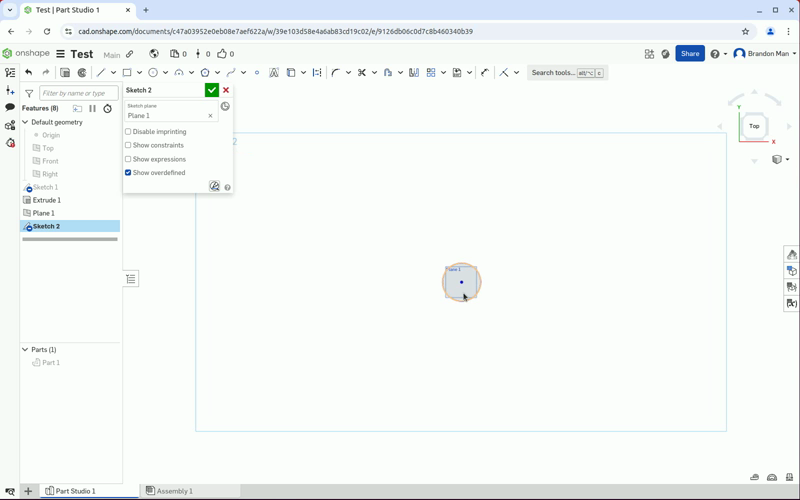
scroll(6)
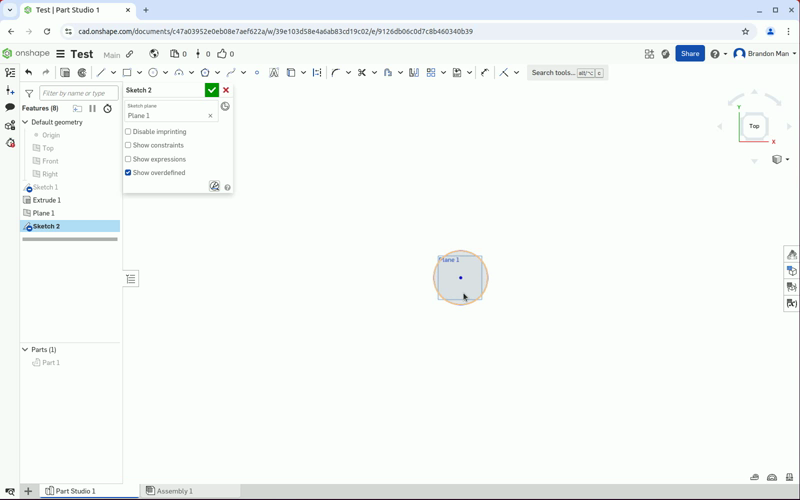
scroll(6)
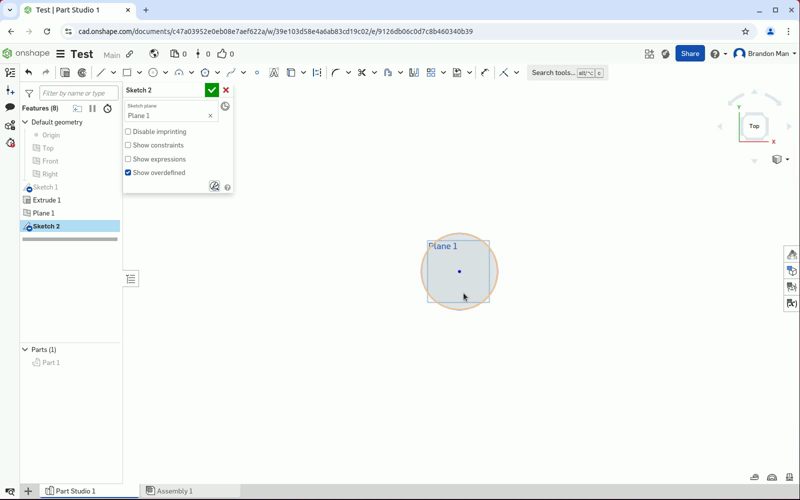
scroll(6)
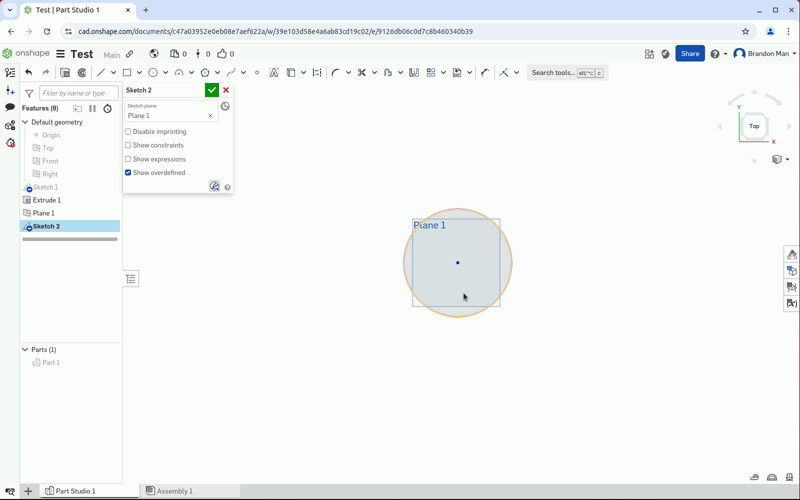
scroll(6)
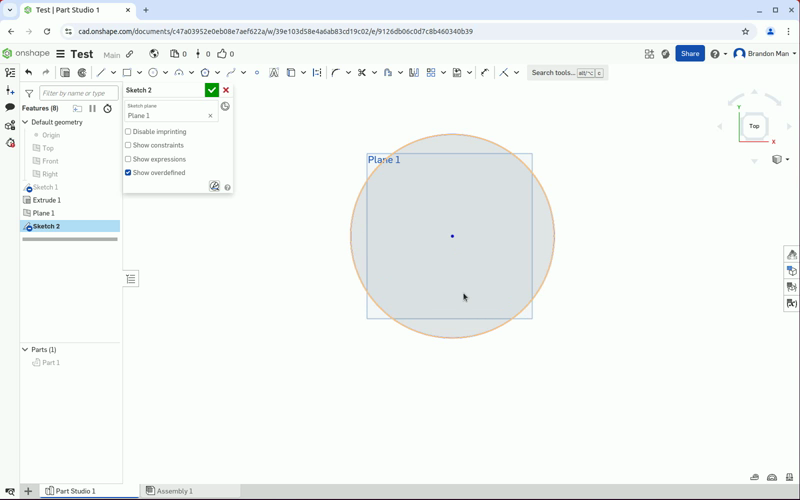
scroll(6)
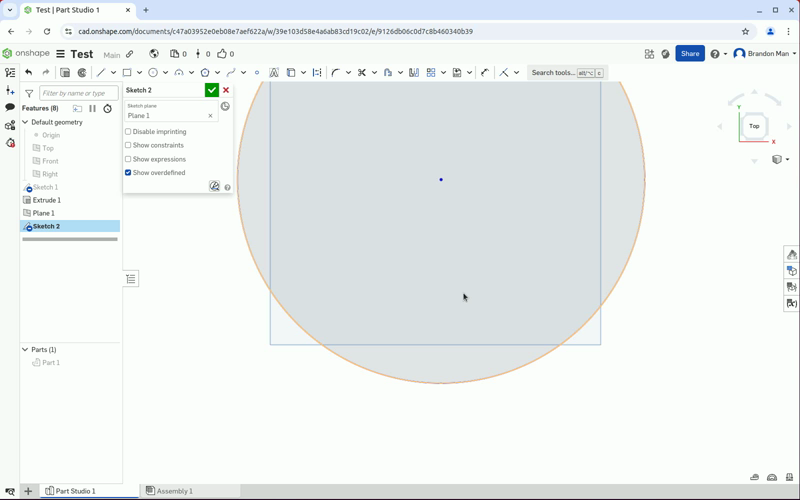
click(463, 292)
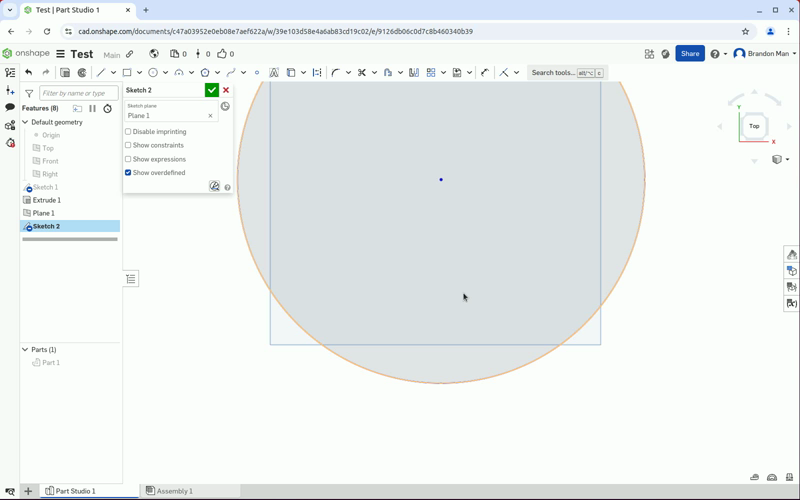
scroll(-6)
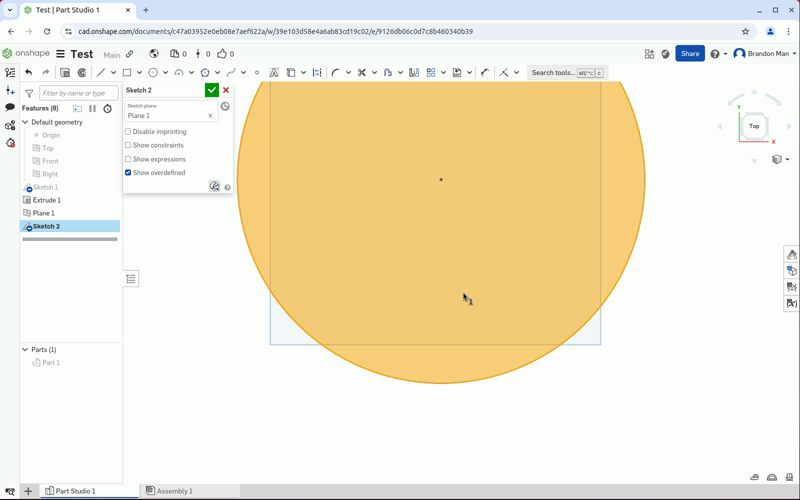
scroll(-6)
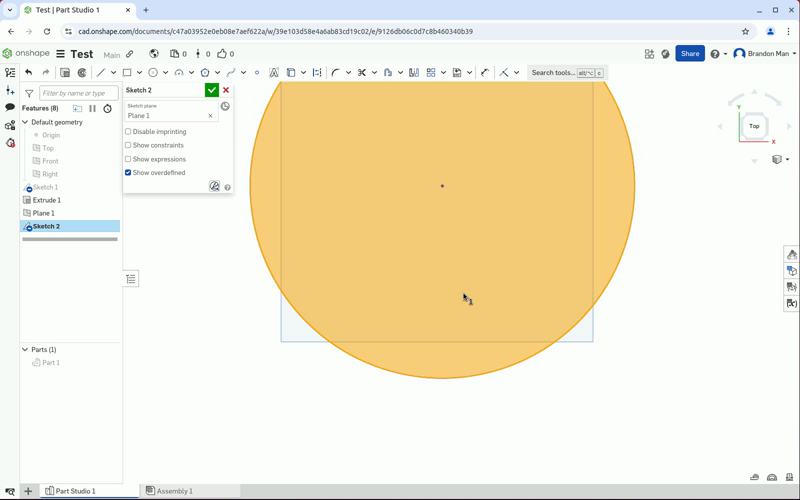
scroll(-6)
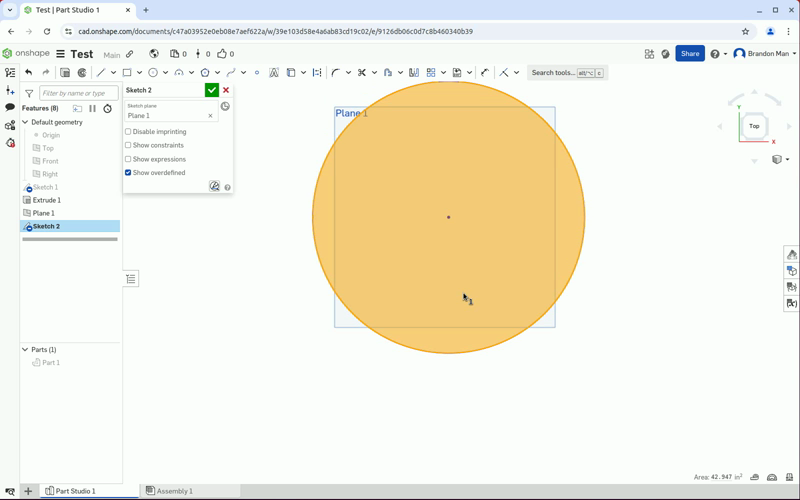
scroll(-6)
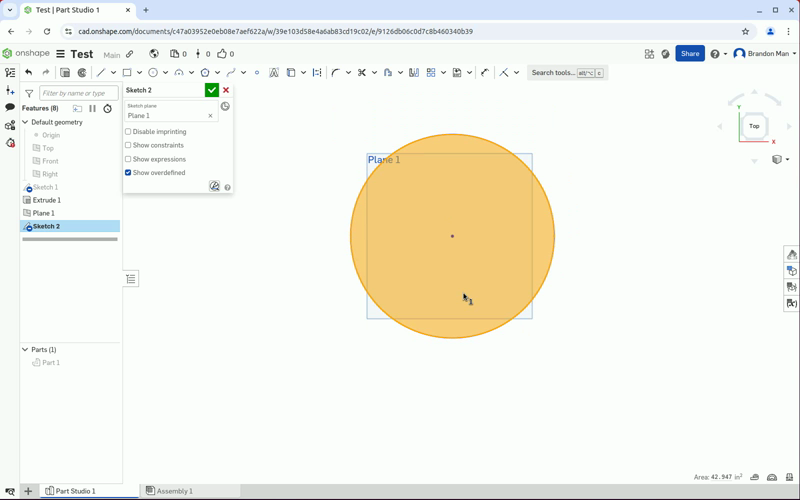
scroll(-6)
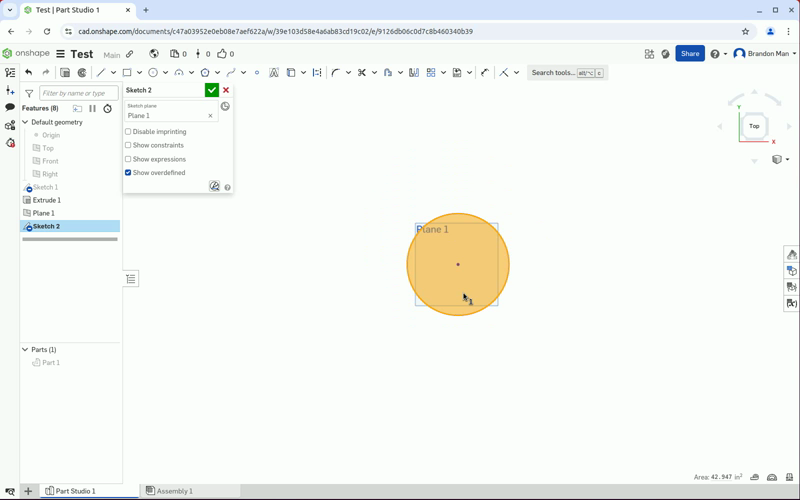
scroll(-6)
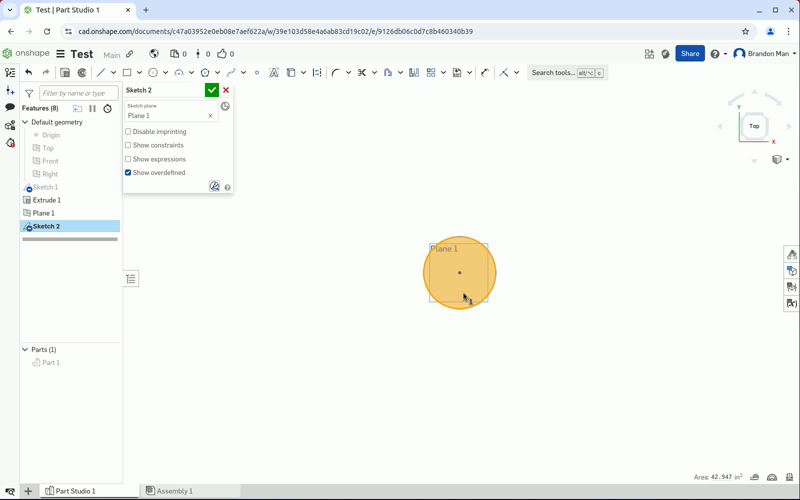
scroll(-6)
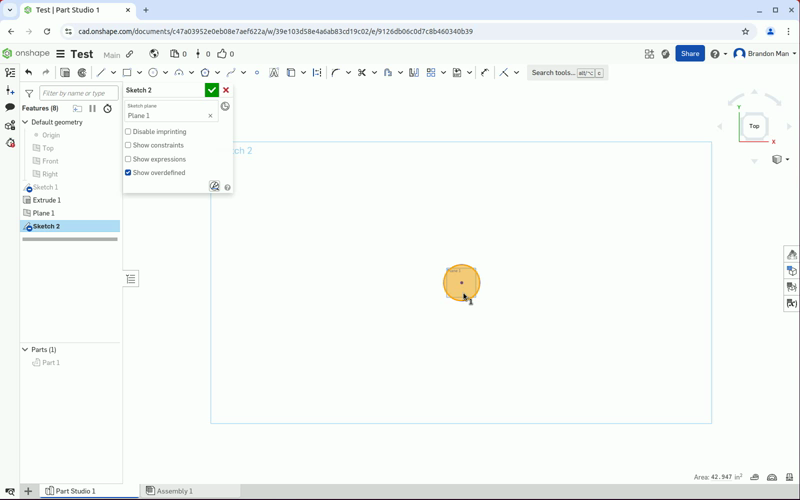
mouse_move(73, 352)
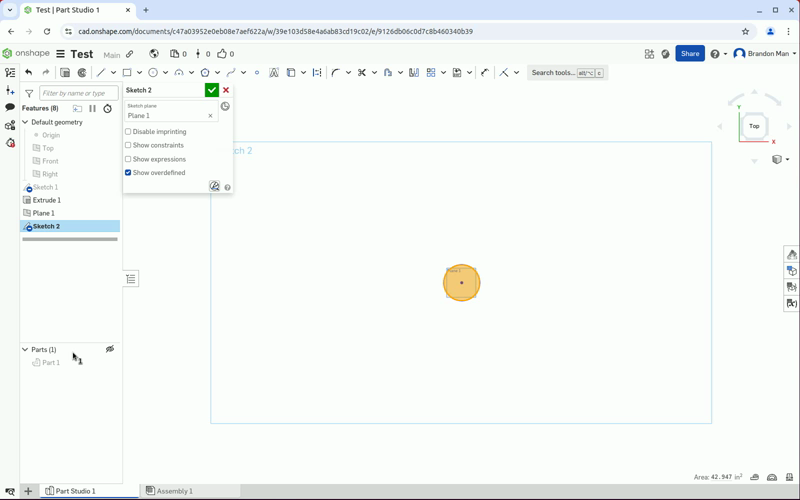
key(shift+y)
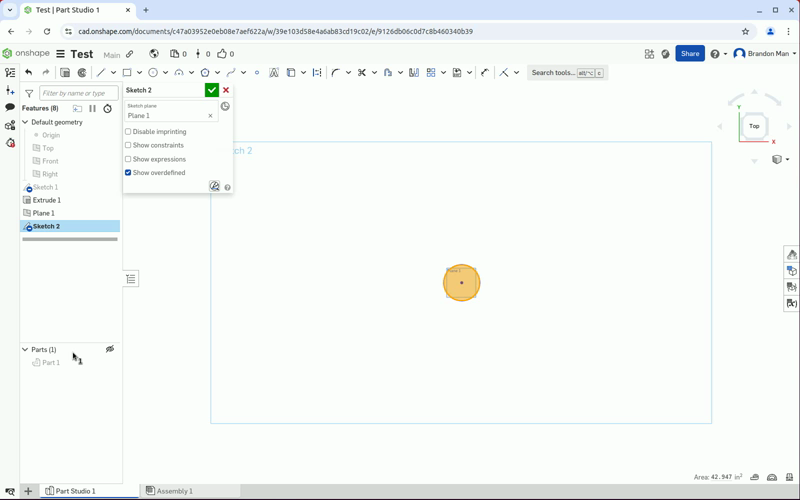
key(shift+e)
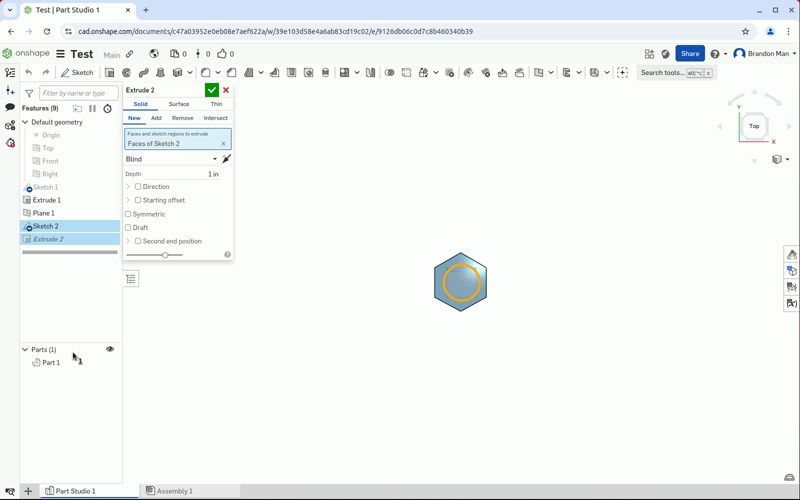
mouse_move(143, 106)
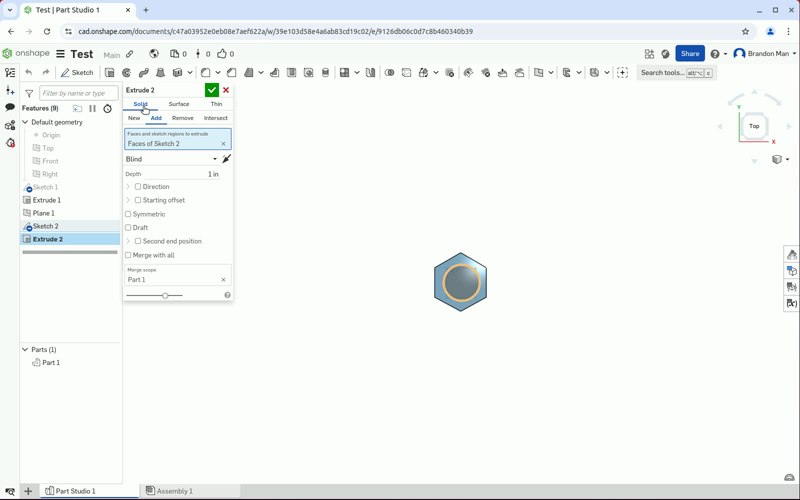
click(143, 106)
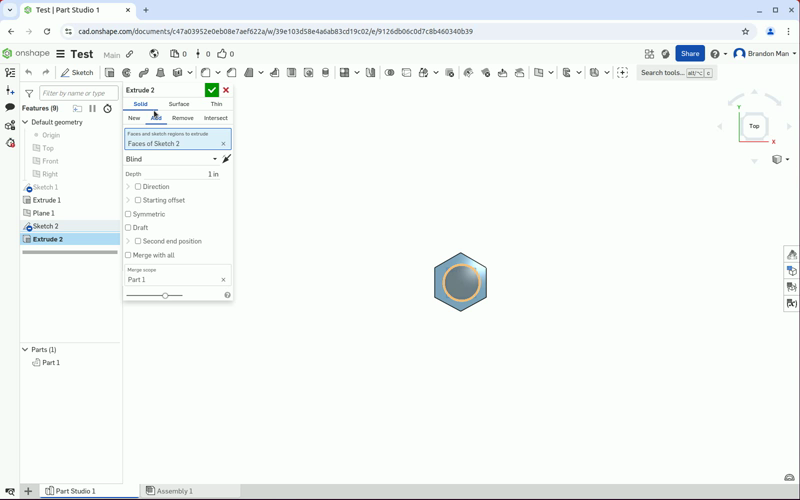
mouse_move(186, 120)
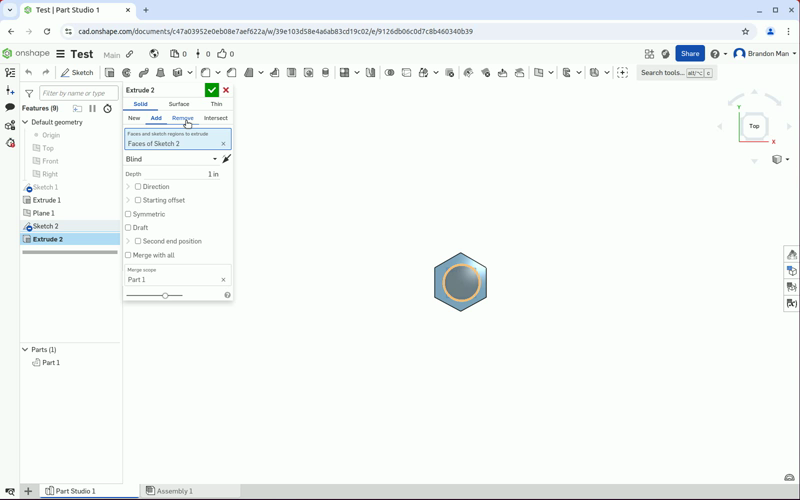
click(186, 120)
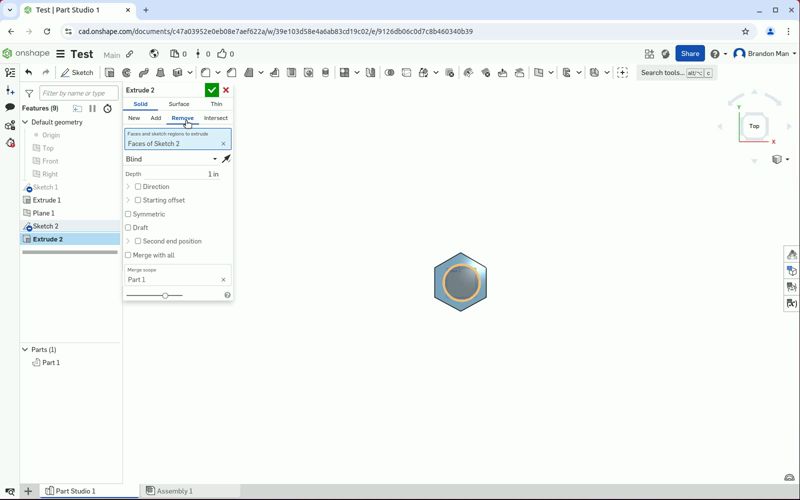
key(tab, 4)
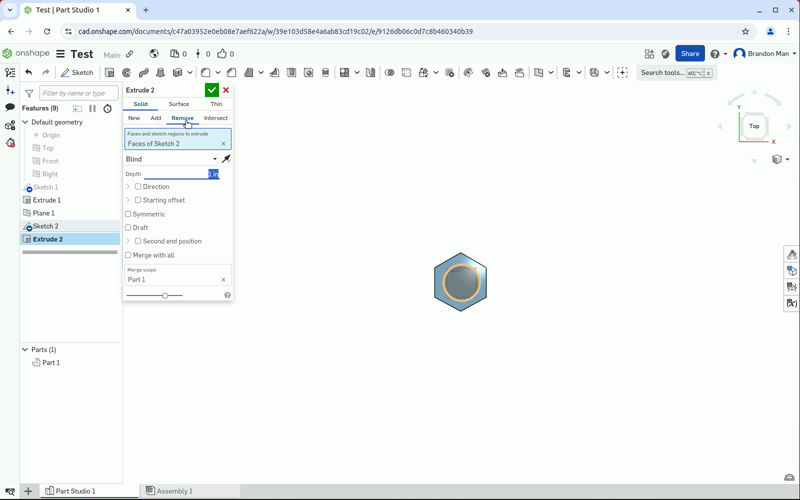
text(23.108)
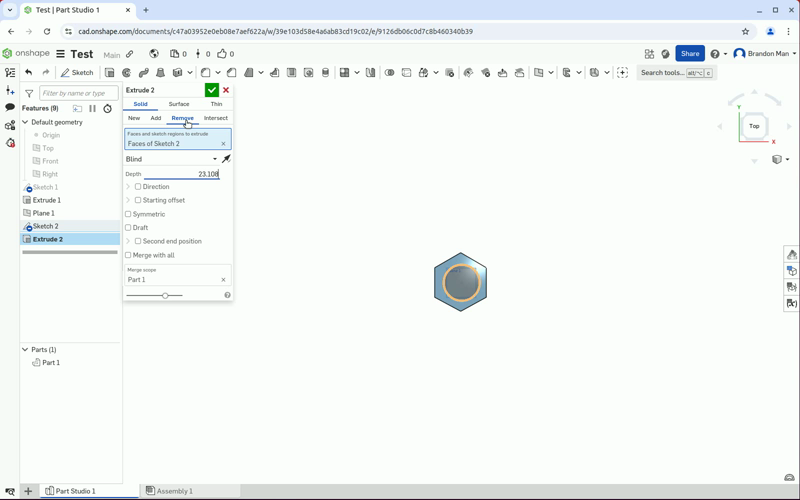
key(tab, 6)
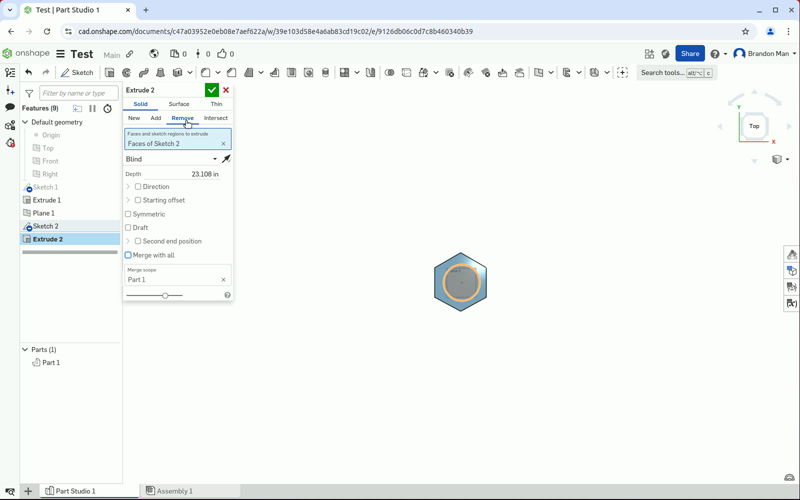
key(space)
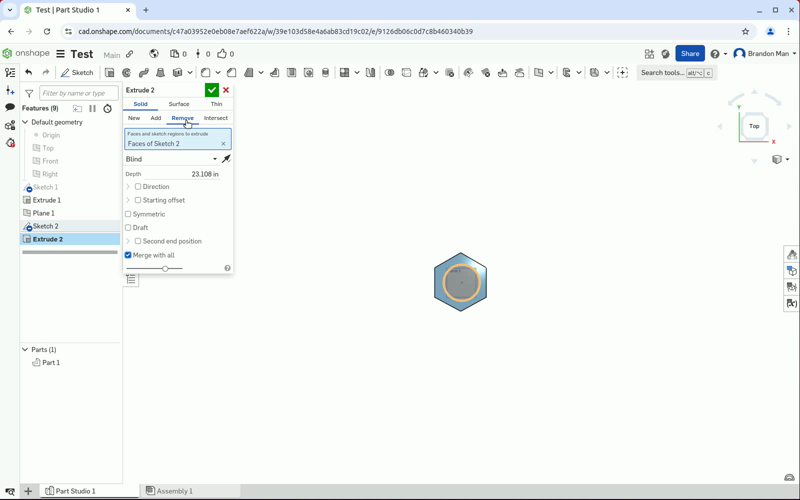
key(enter)
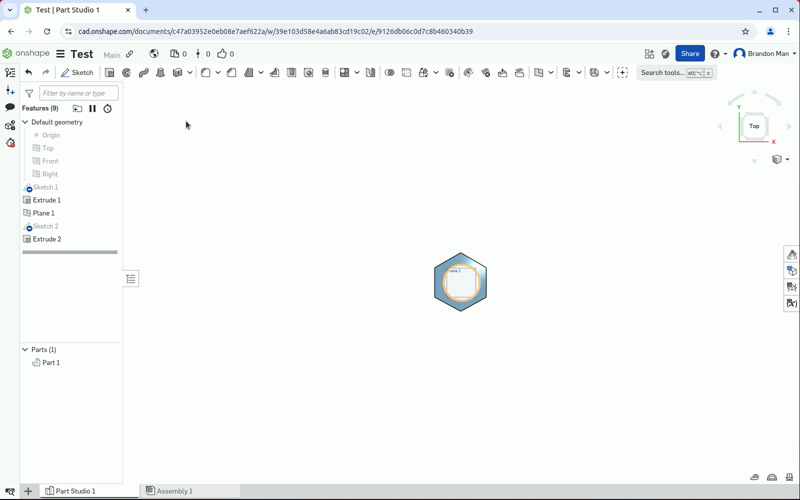
key(shift+h)
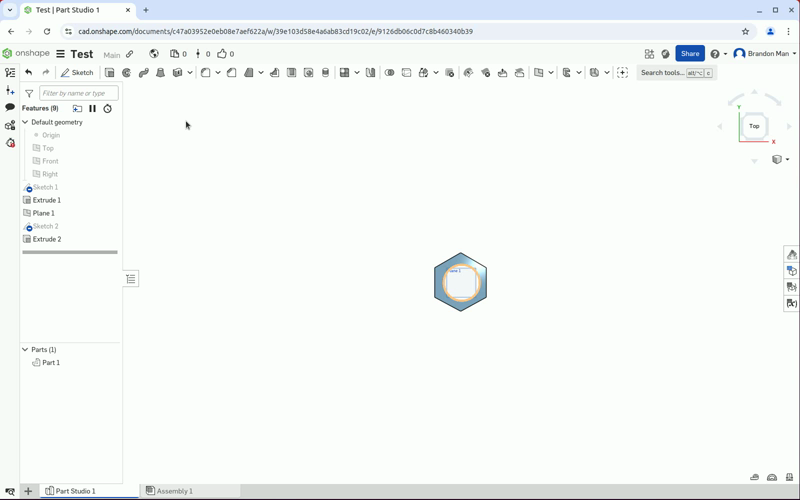
key(shift+h)
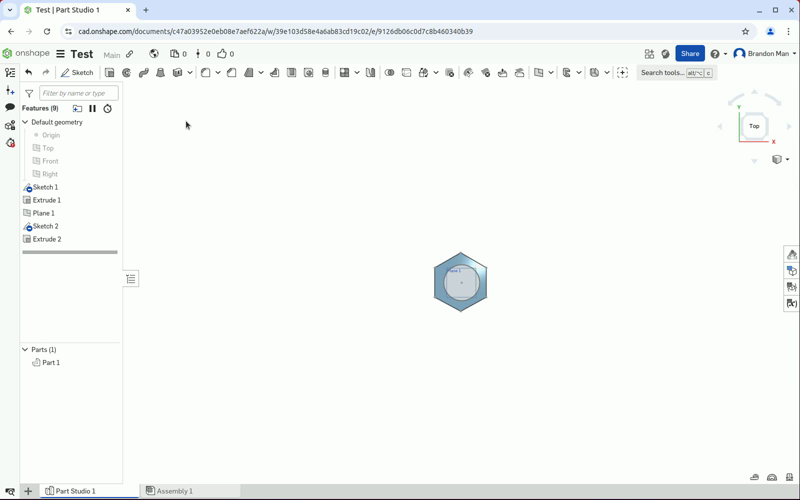
key(shift+7)
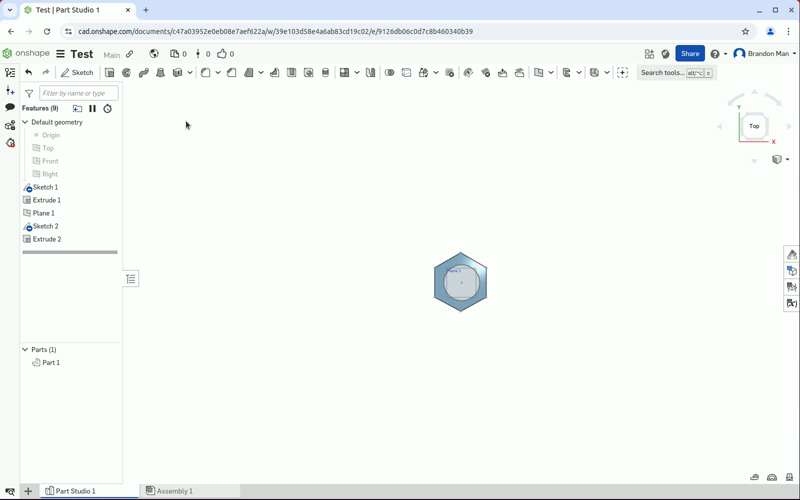
key(up, 3)
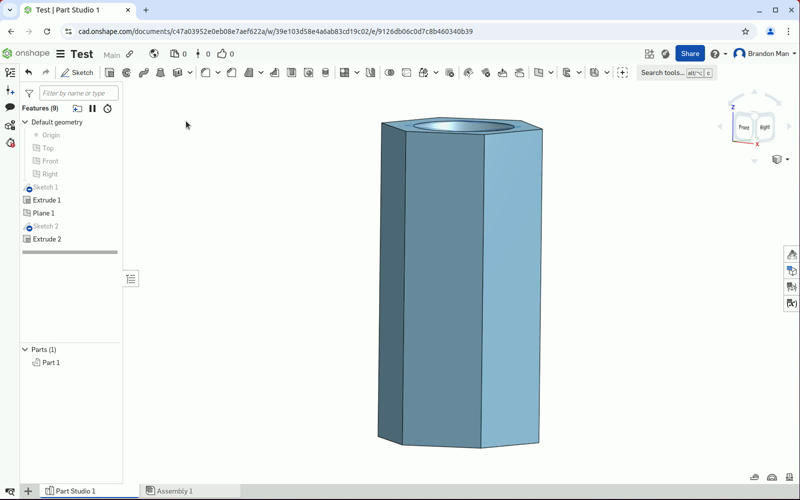
key(left, 3)
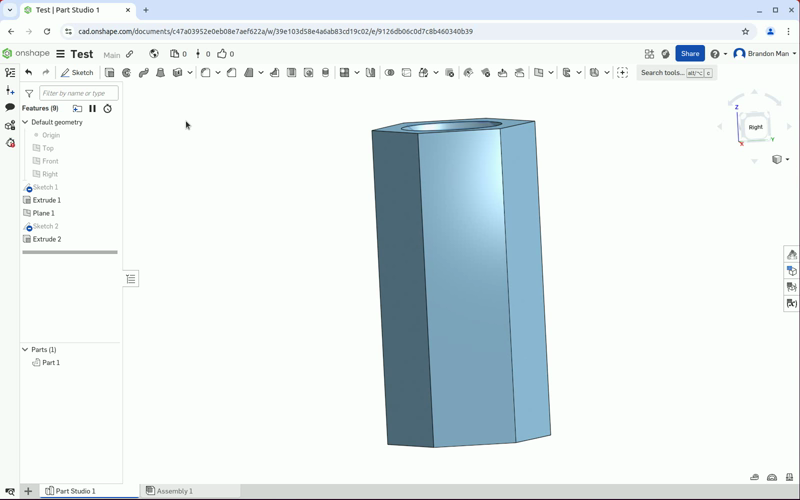
key(right, 3)
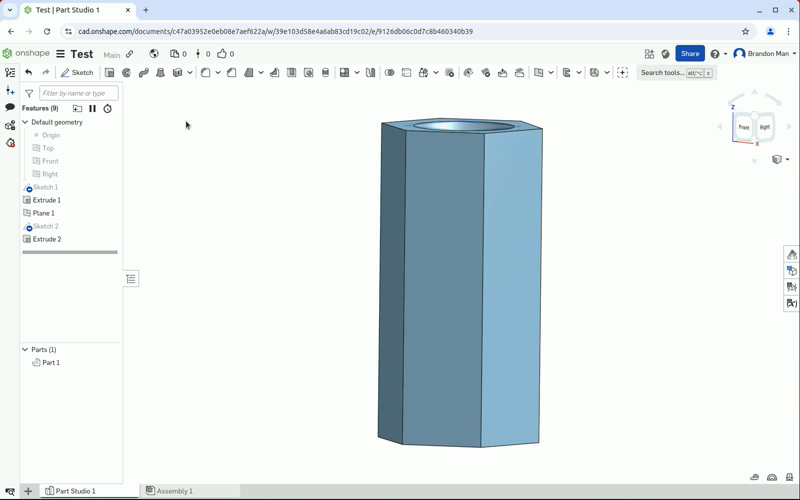
key(down, 3)
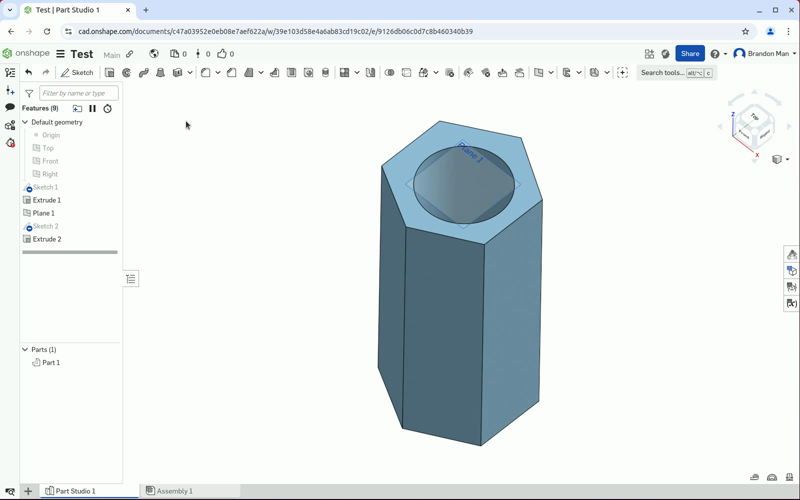
mouse_move(73, 189)
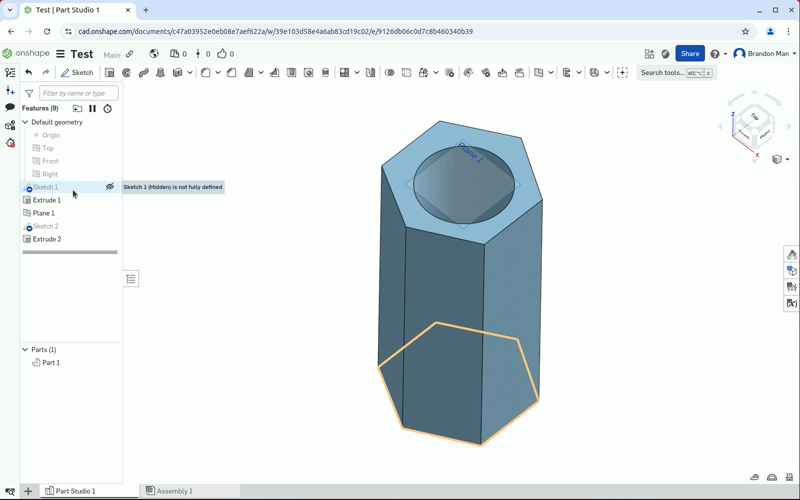
click(73, 189)